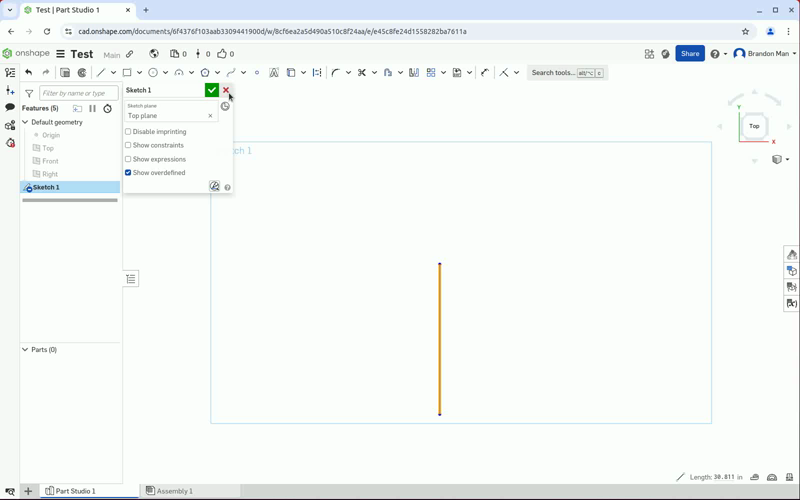
key(shift+h)
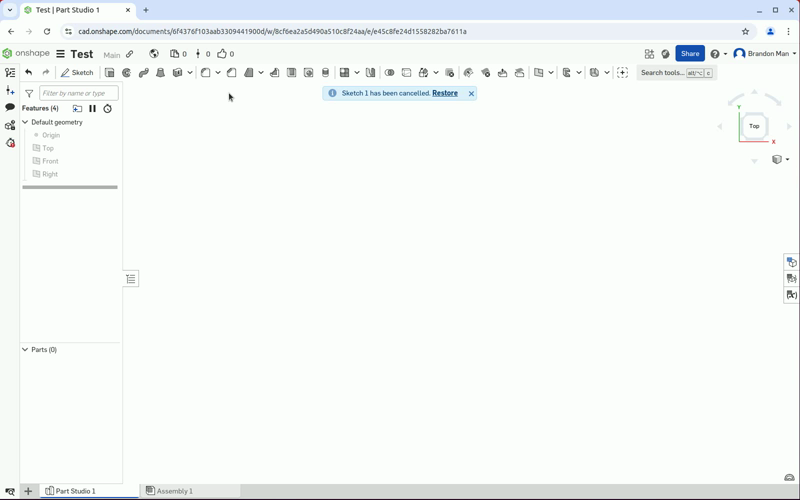
mouse_move(73, 352)
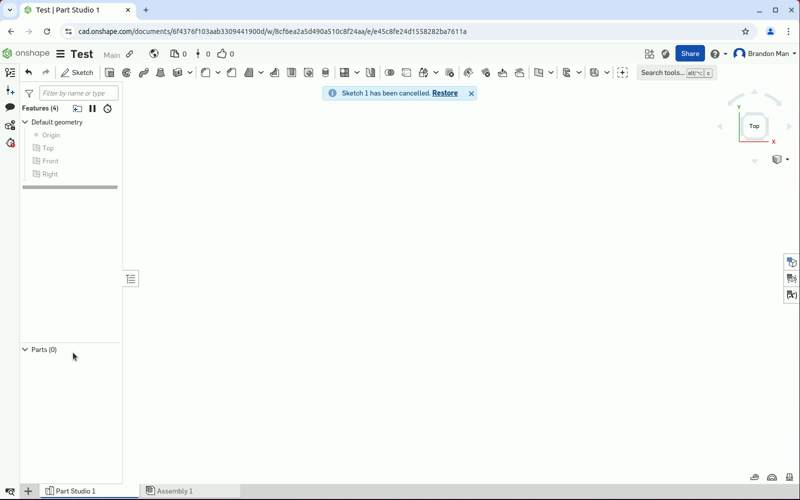
key(y)
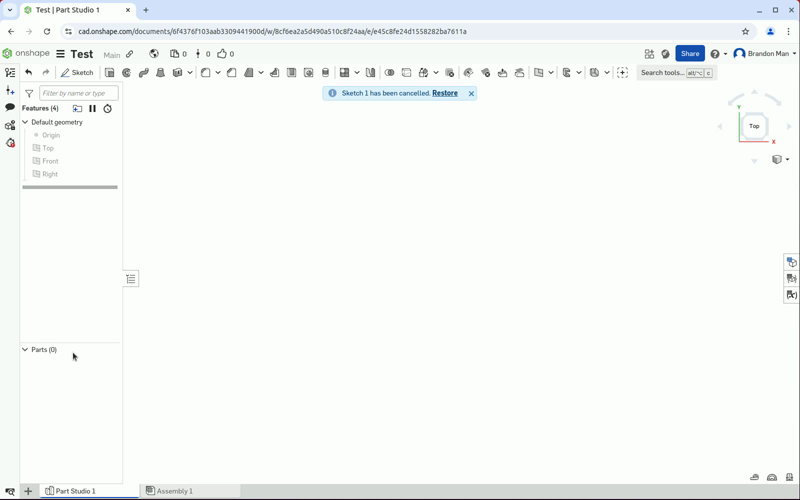
key(shift+p)
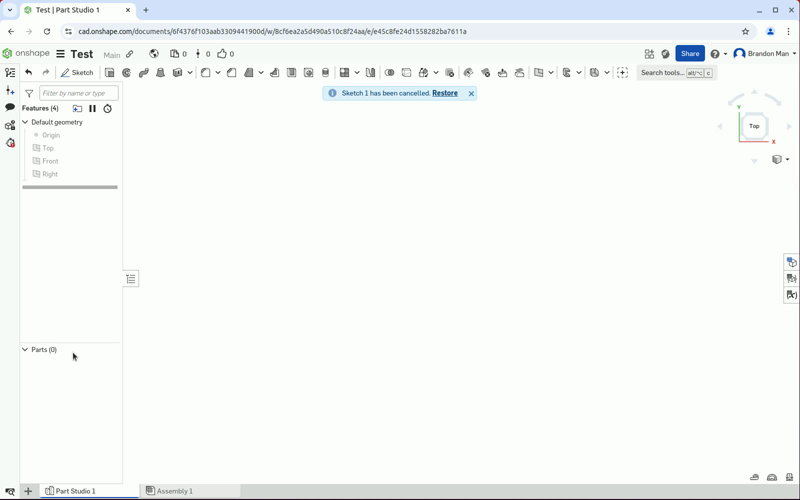
key(space)
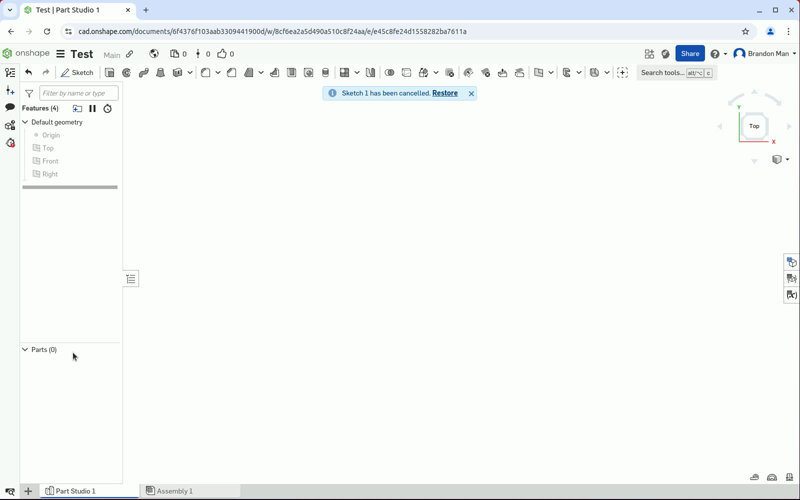
key_down(shift)
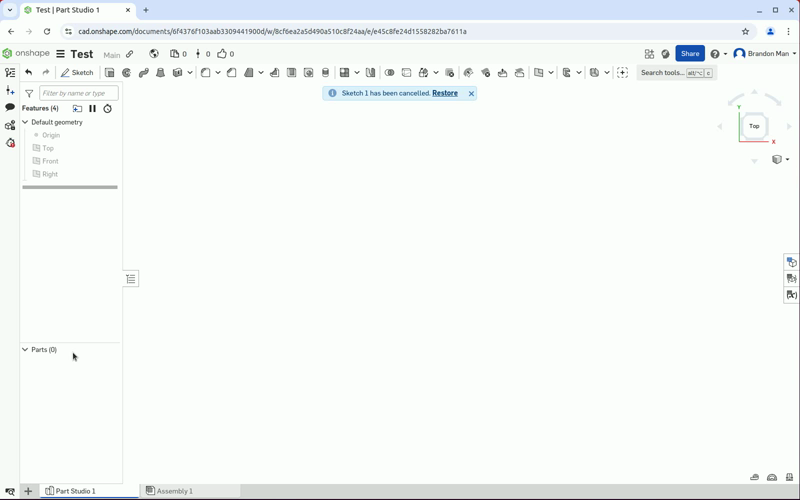
key(up)
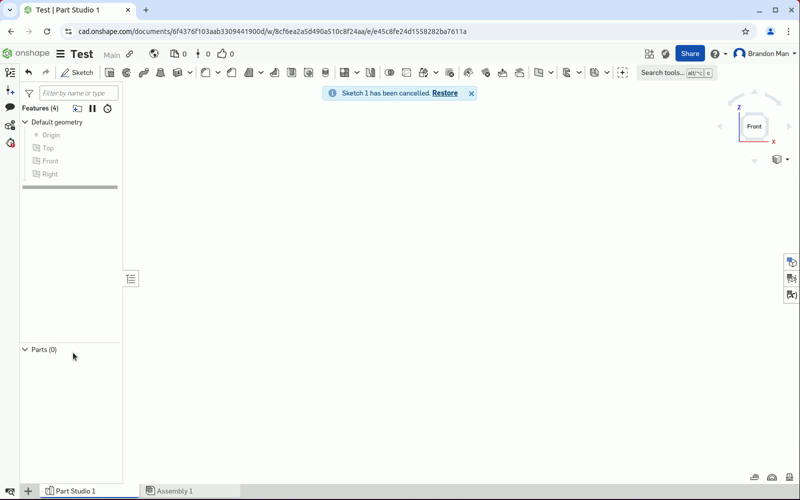
key_up(shift)
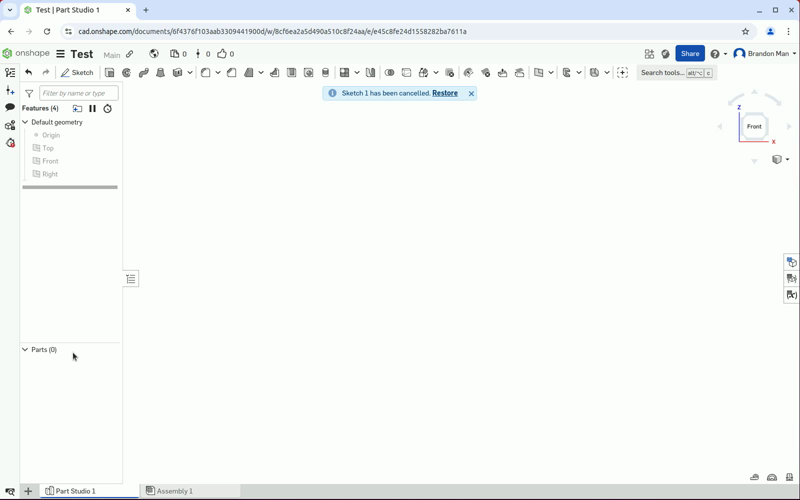
mouse_move(73, 352)
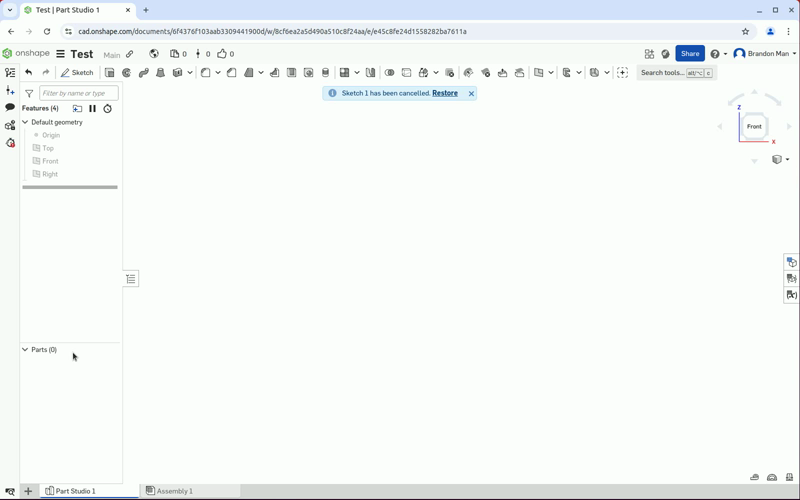
key(shift+y)
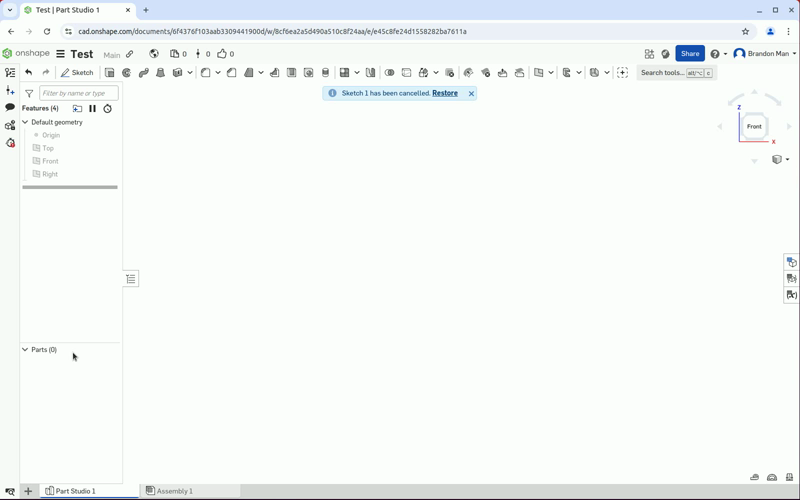
key(shift+s)
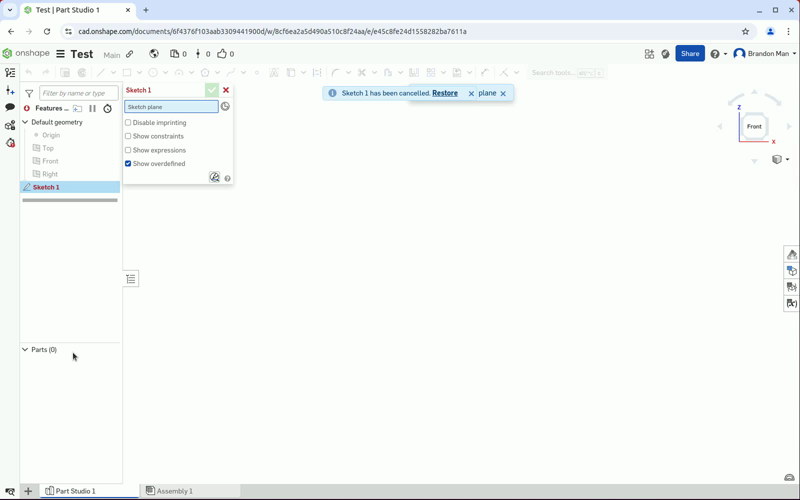
mouse_move(73, 163)
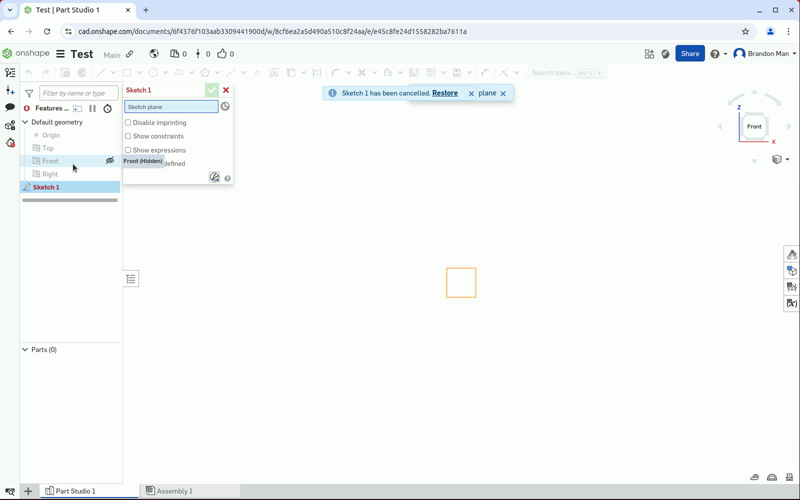
click(73, 163)
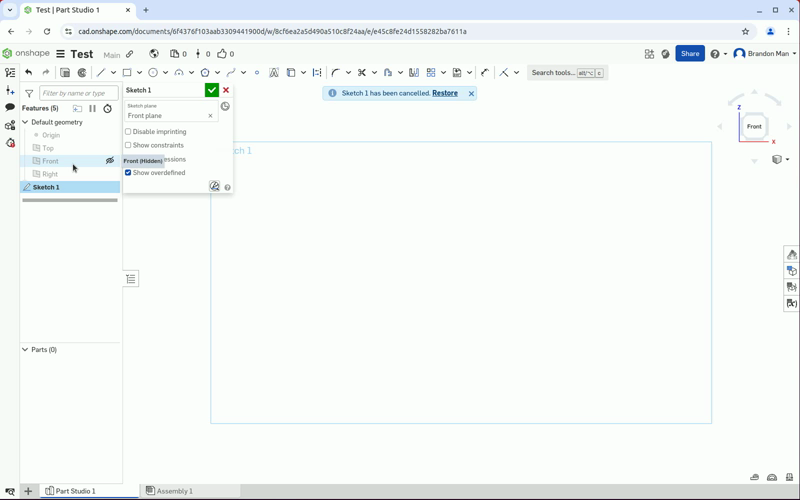
mouse_move(73, 352)
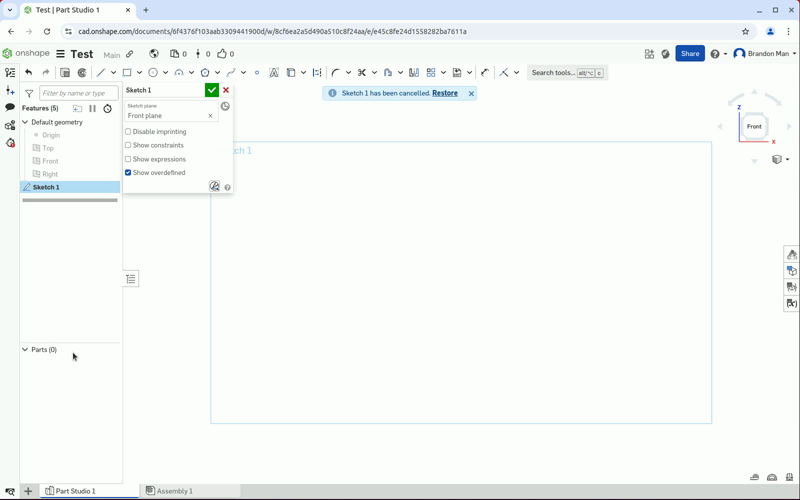
key(y)
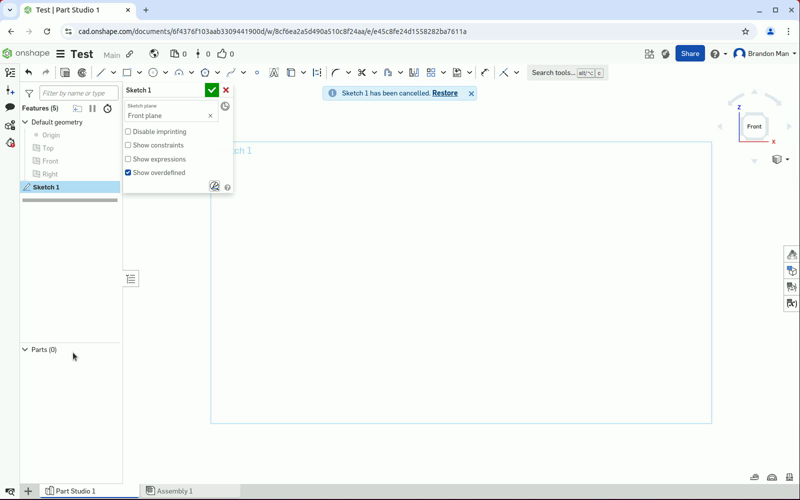
key(l)
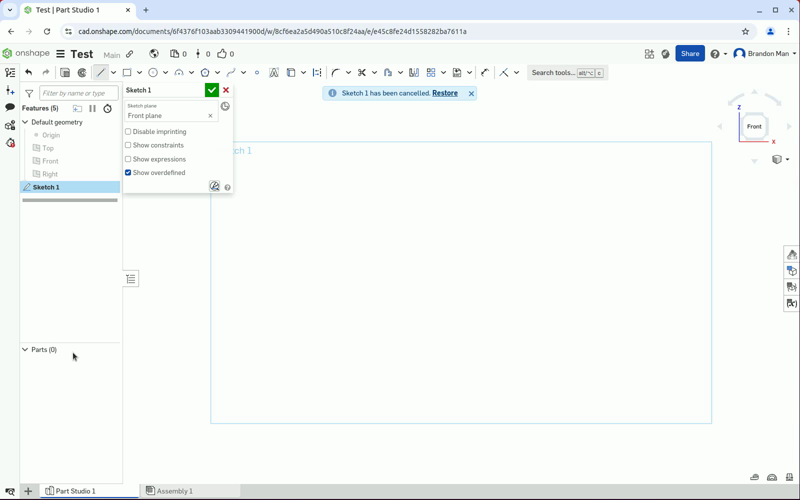
key_down(shift)
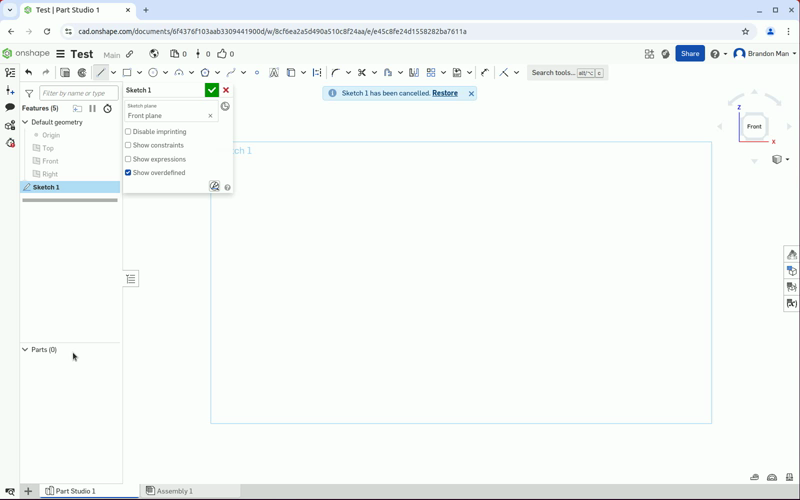
mouse_move(392, 325)
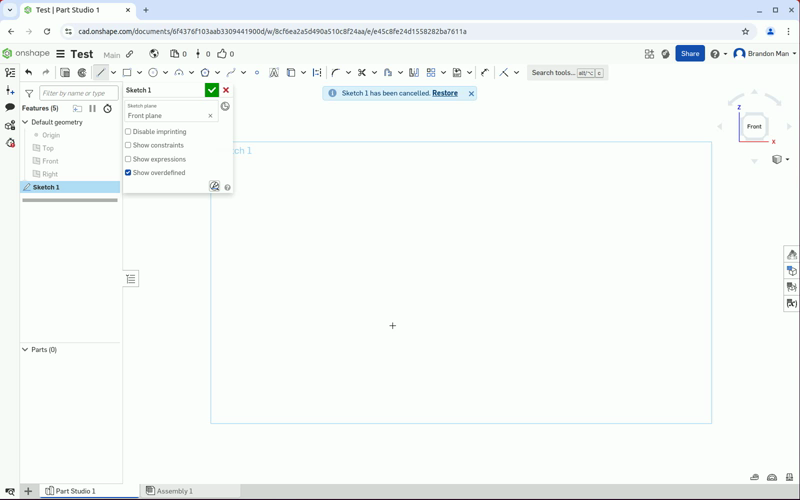
click(392, 325)
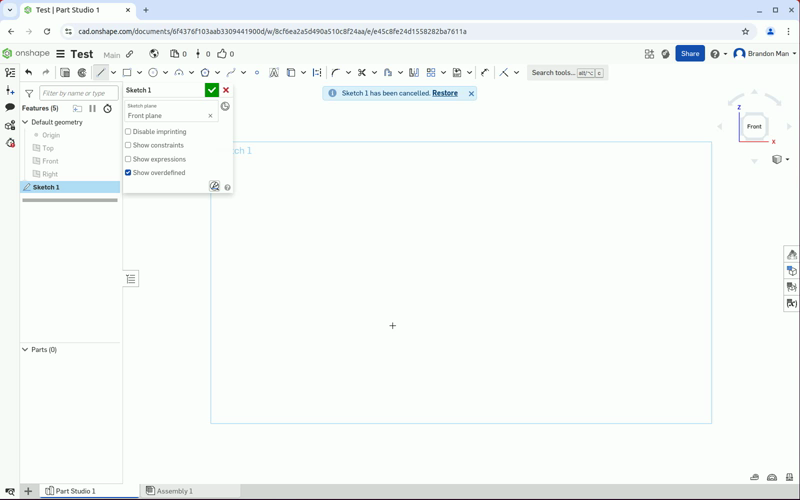
key_up(shift)
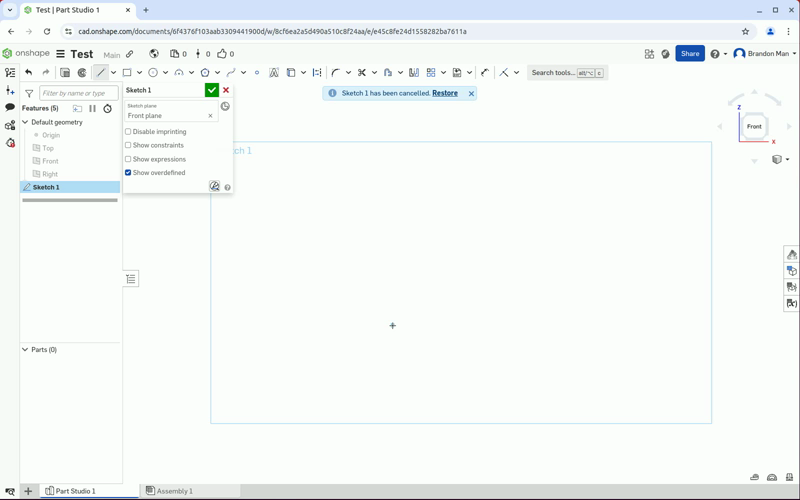
key_down(shift)
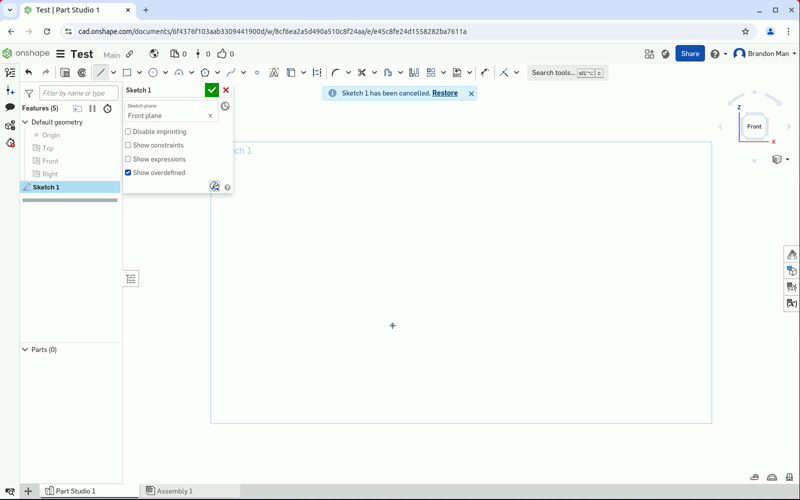
mouse_move(529, 325)
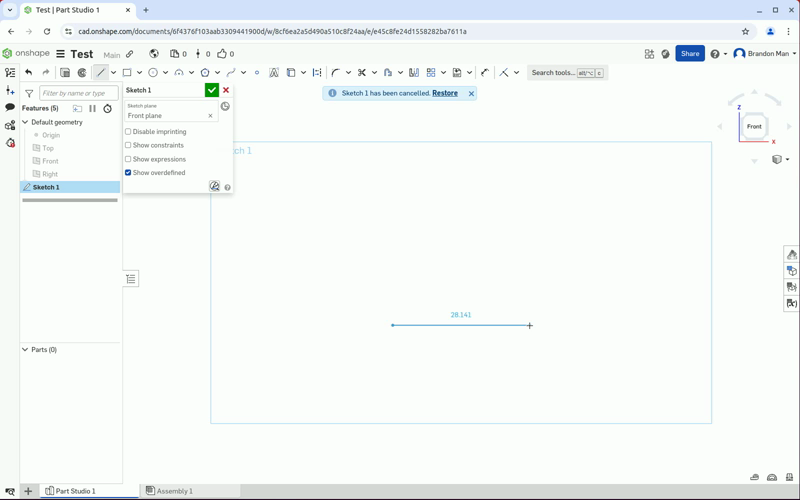
click(529, 325)
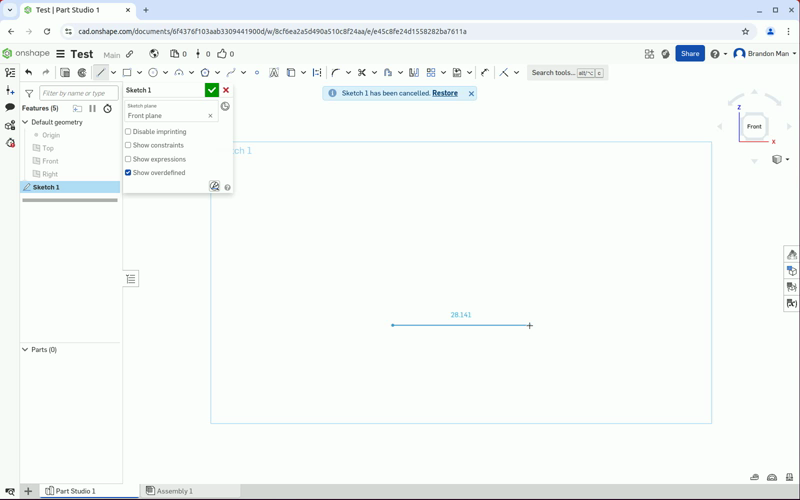
key_up(shift)
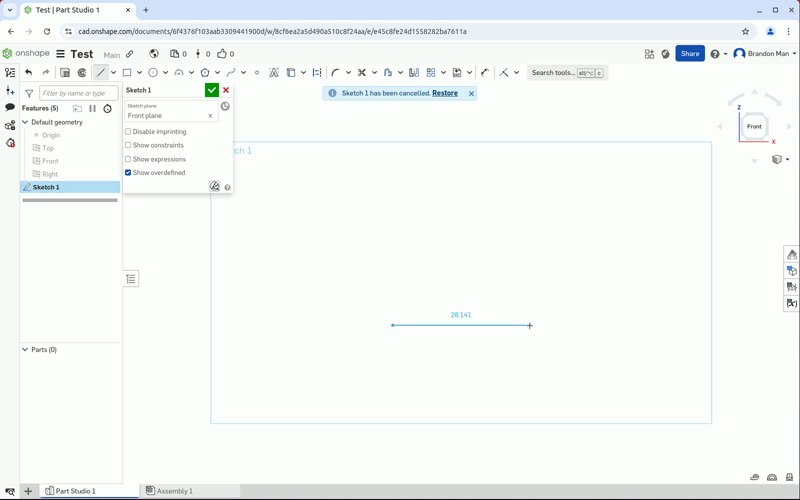
key_down(shift)
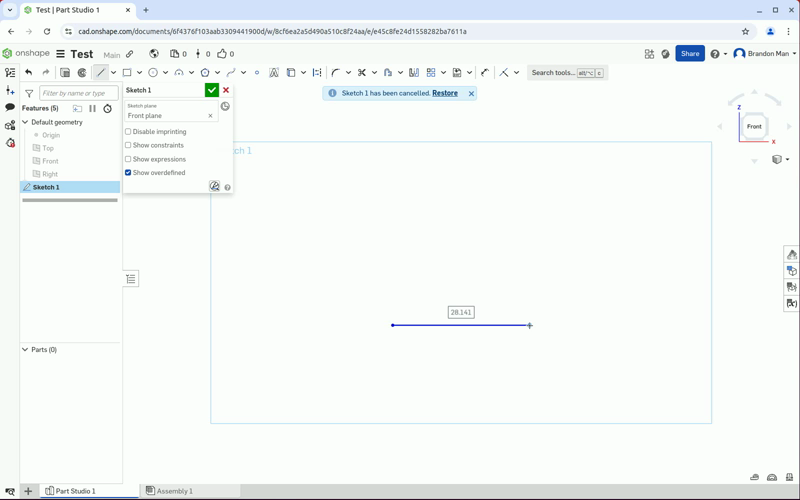
mouse_move(529, 240)
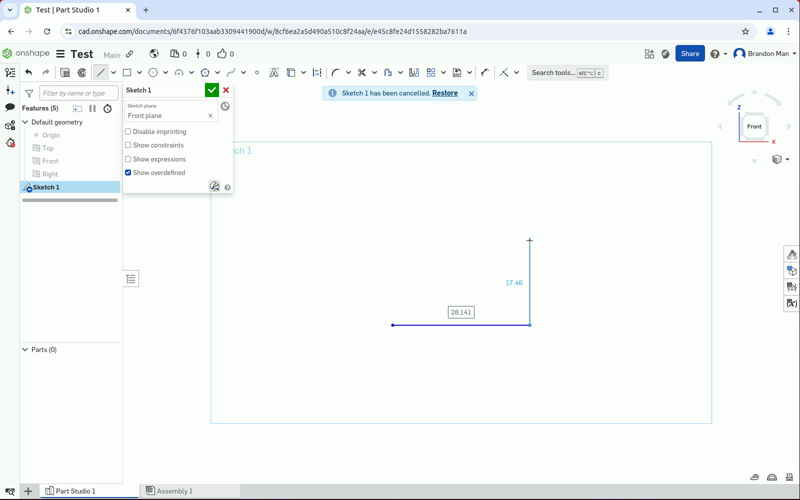
click(529, 240)
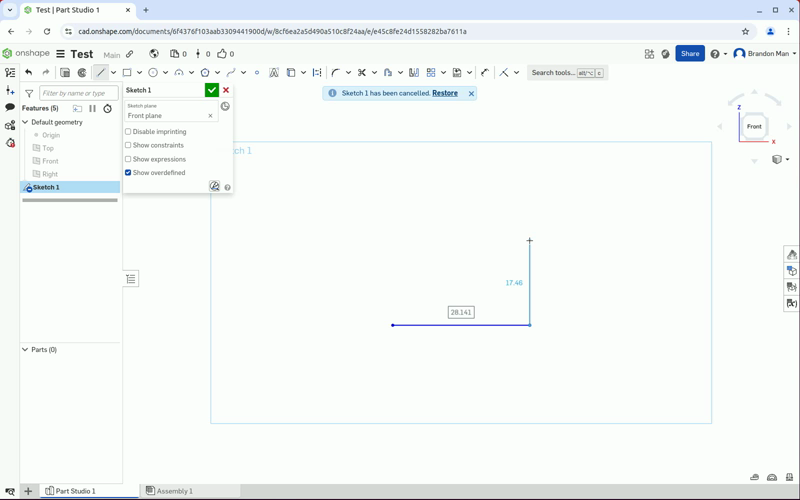
key_up(shift)
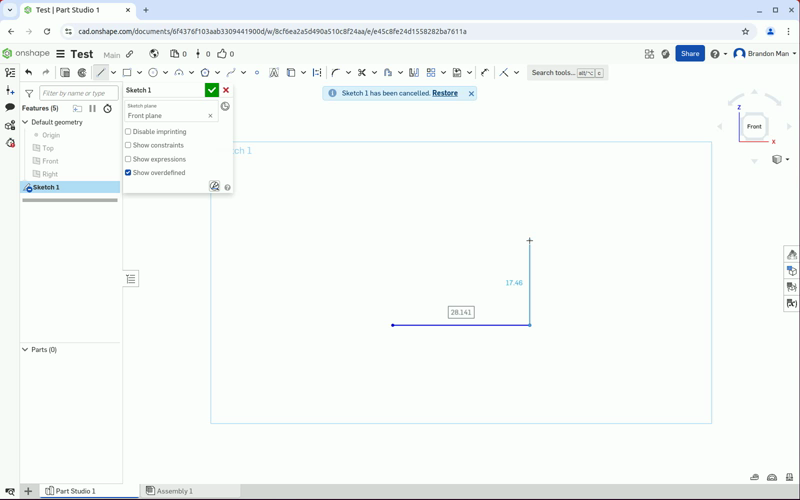
key_down(shift)
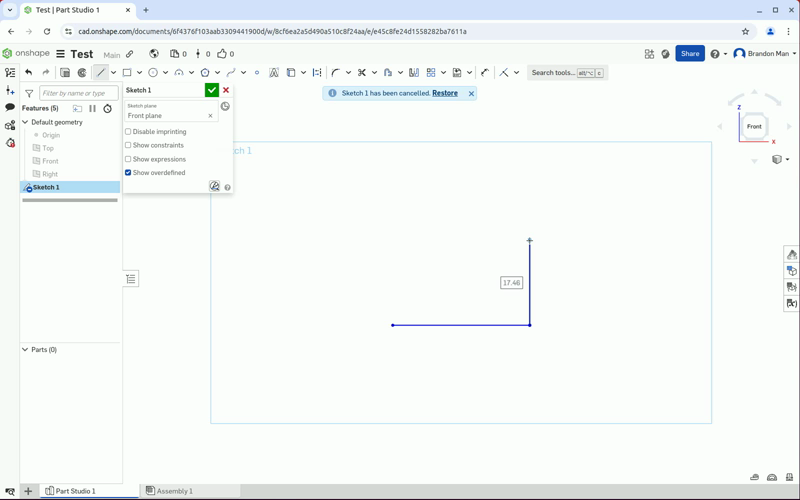
mouse_move(559, 240)
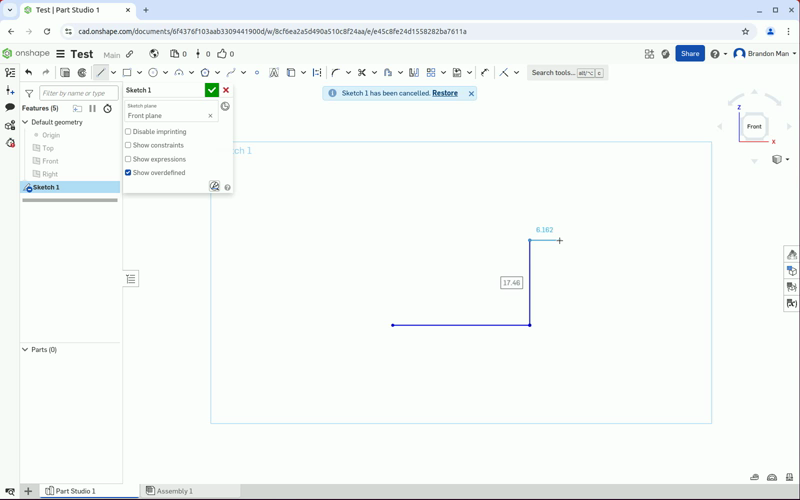
mouse_move(490, 240)
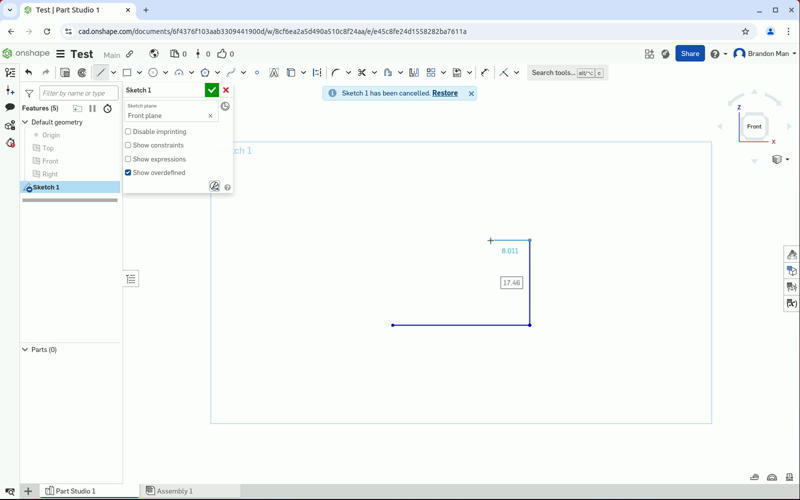
click(490, 240)
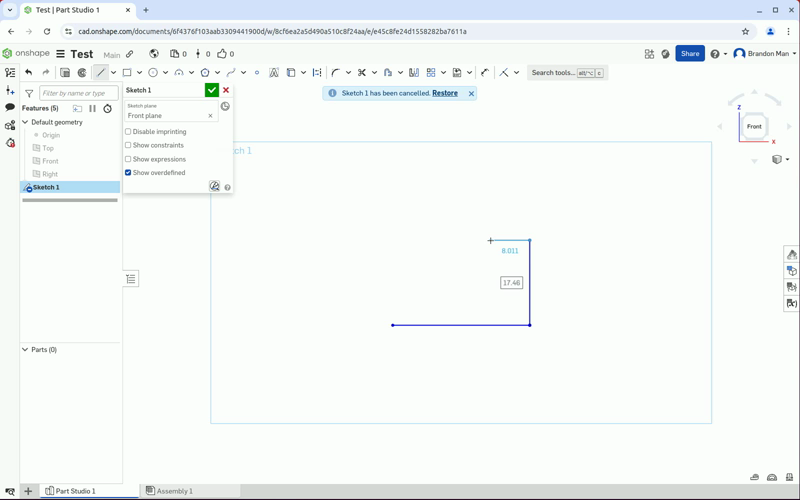
key_up(shift)
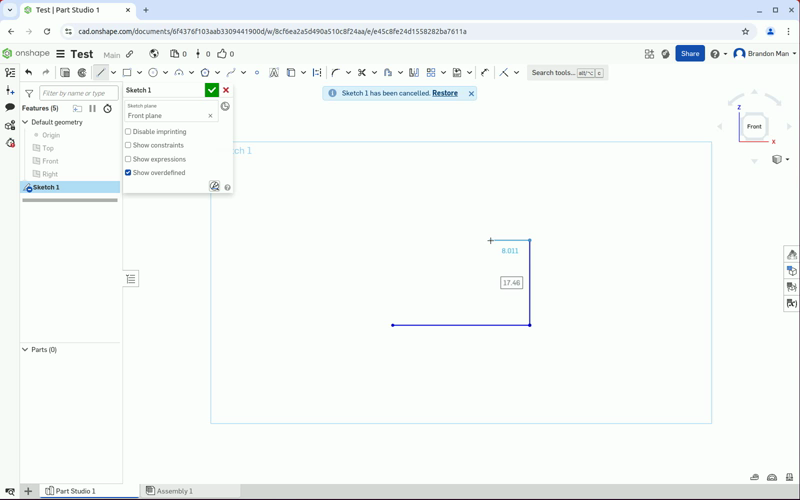
key_down(shift)
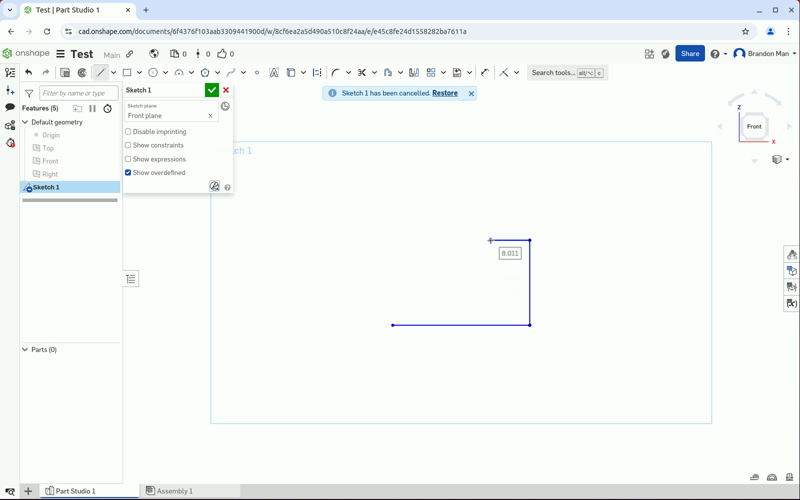
mouse_move(520, 240)
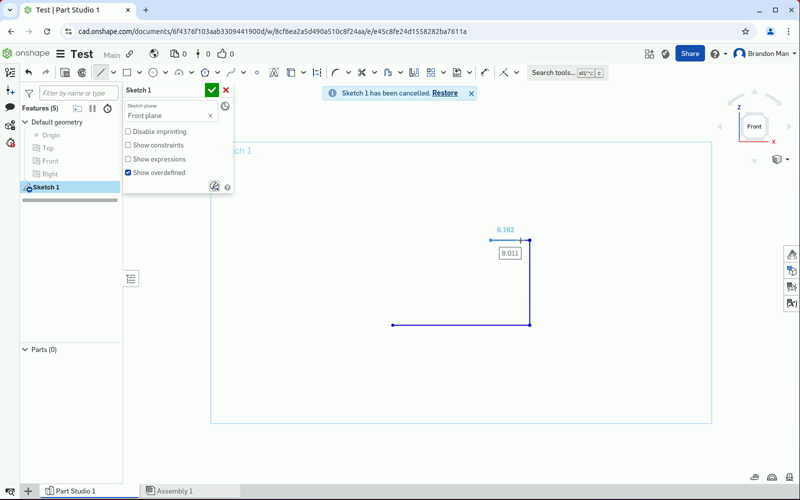
mouse_move(490, 283)
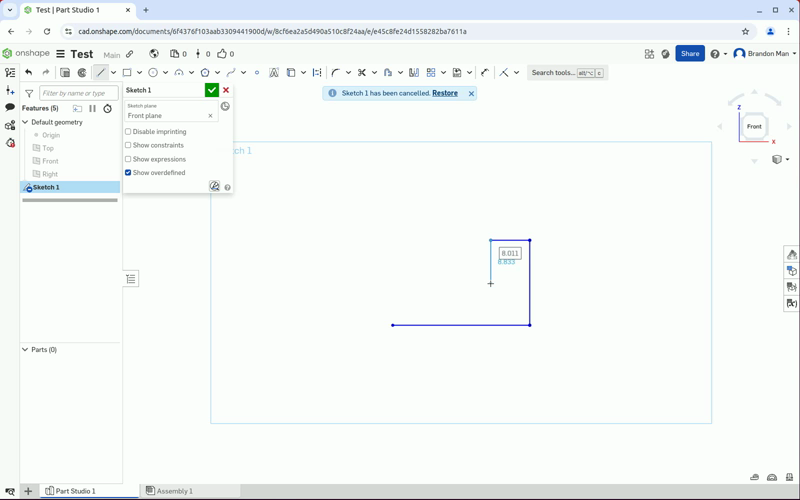
click(490, 283)
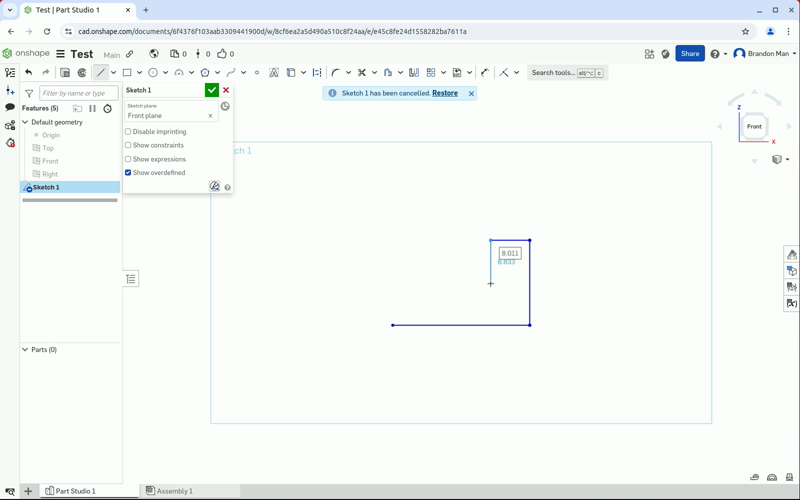
key_up(shift)
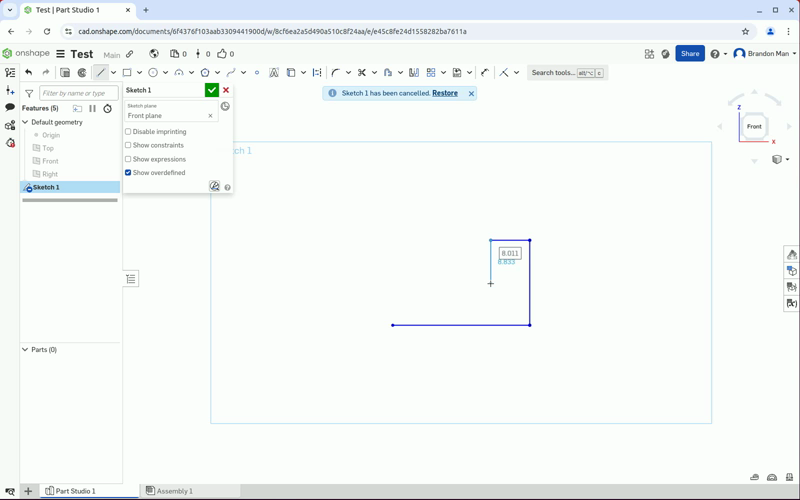
key_down(shift)
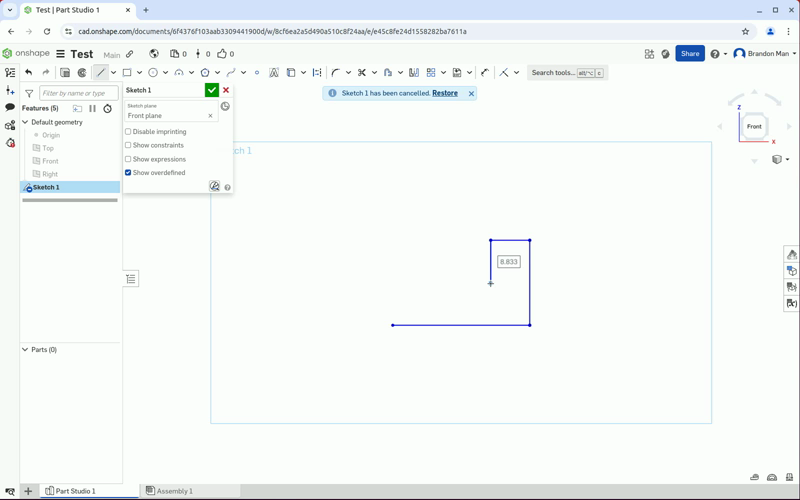
mouse_move(520, 283)
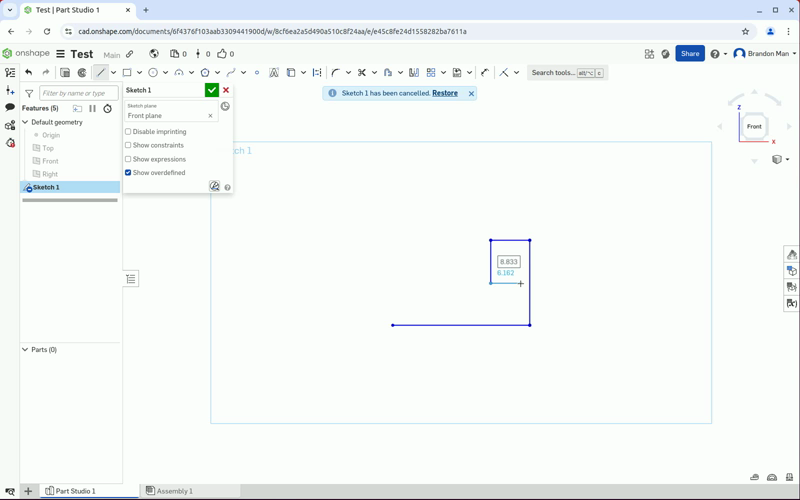
mouse_move(441, 283)
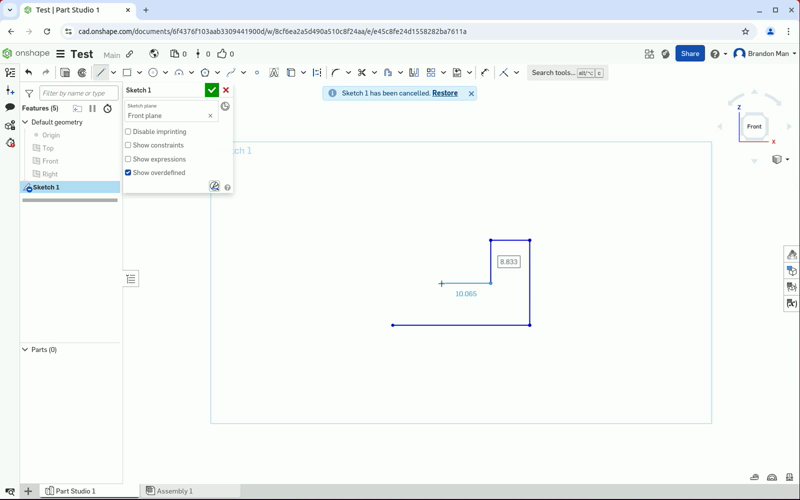
click(441, 283)
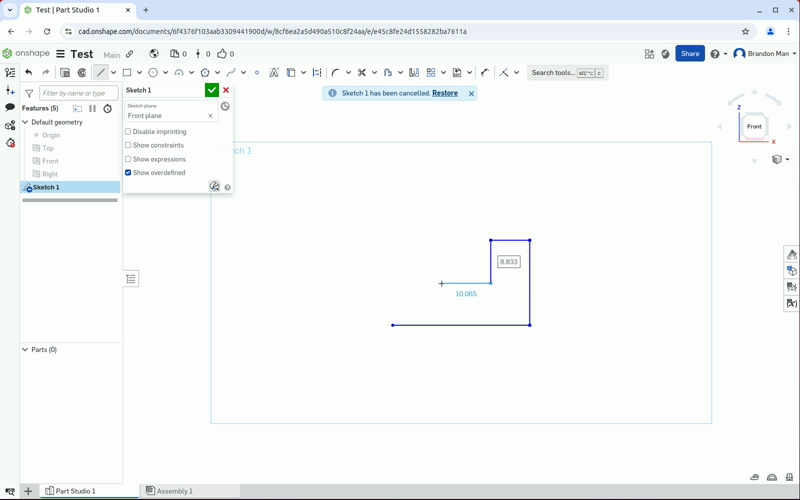
key_up(shift)
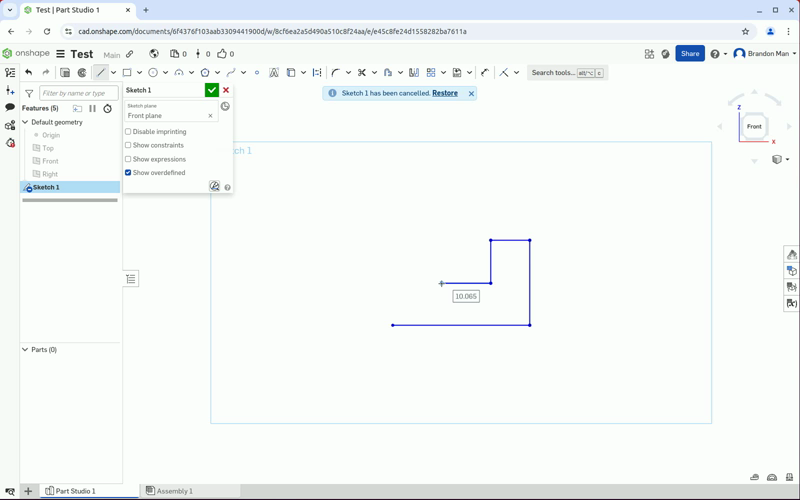
key_down(shift)
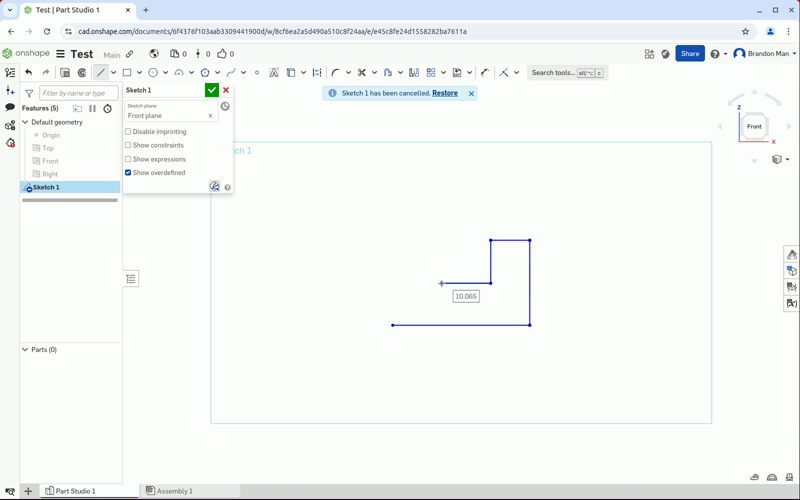
mouse_move(471, 283)
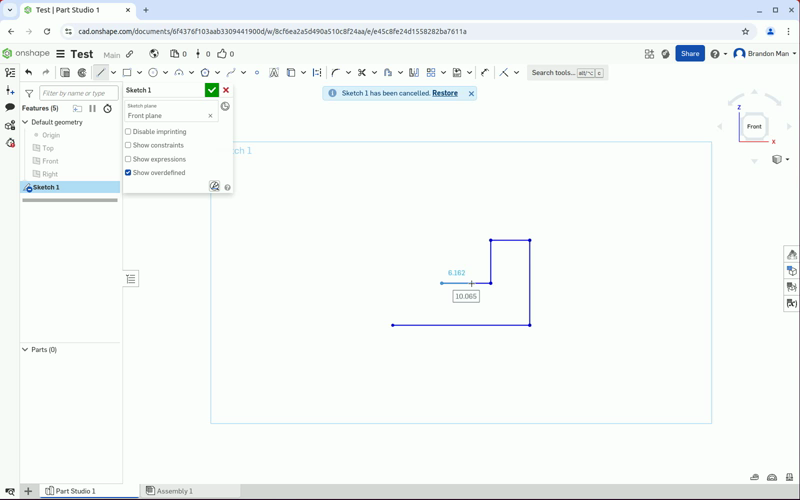
mouse_move(430, 283)
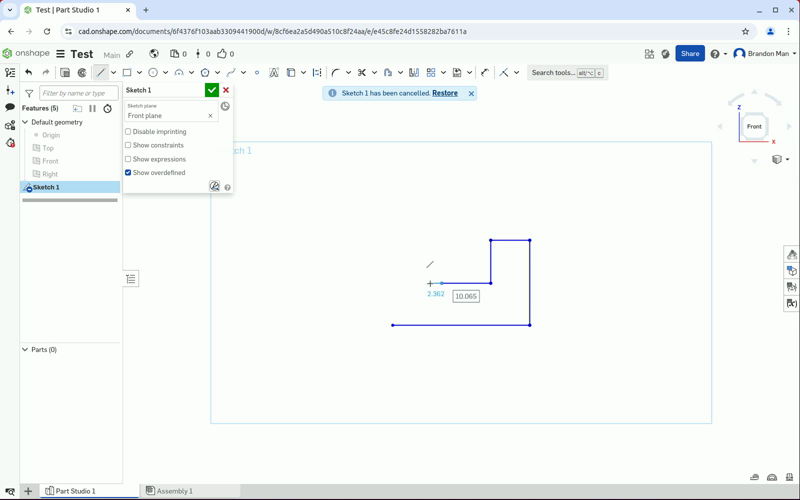
click(430, 283)
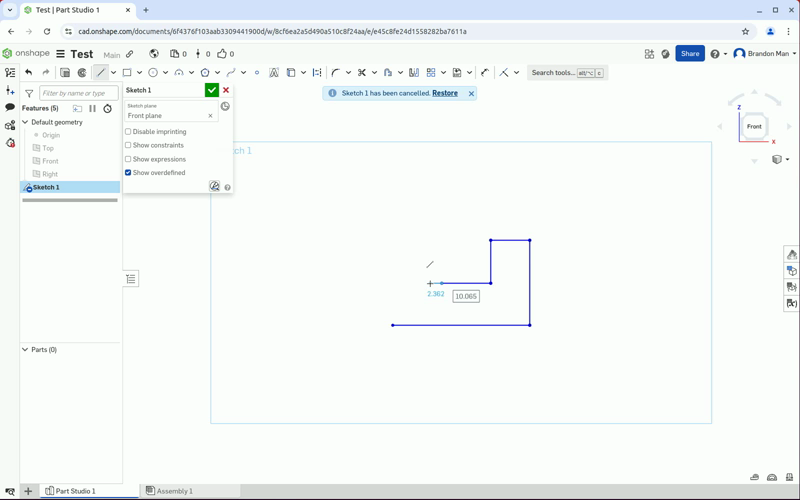
key_up(shift)
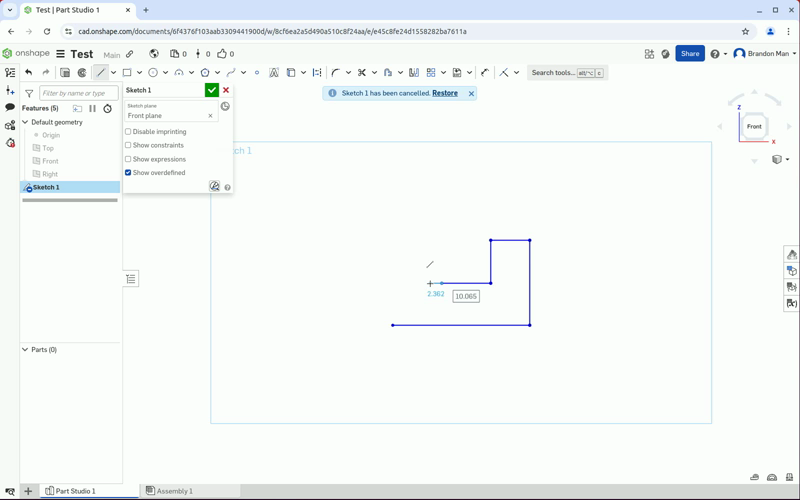
key_down(shift)
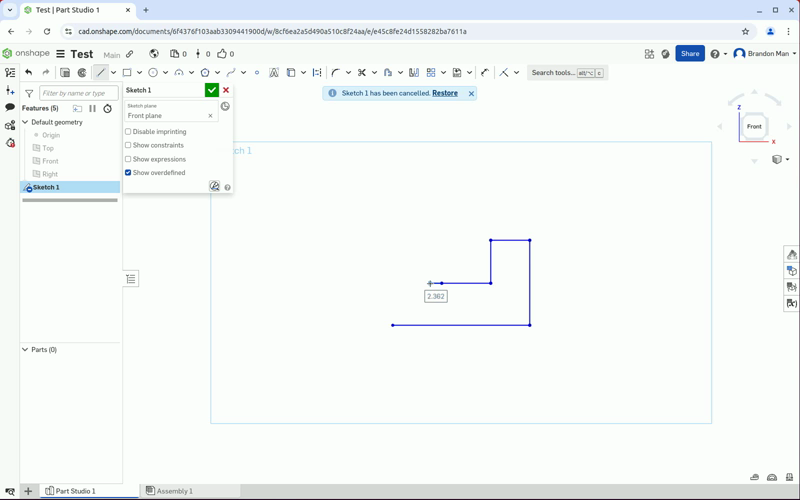
mouse_move(460, 283)
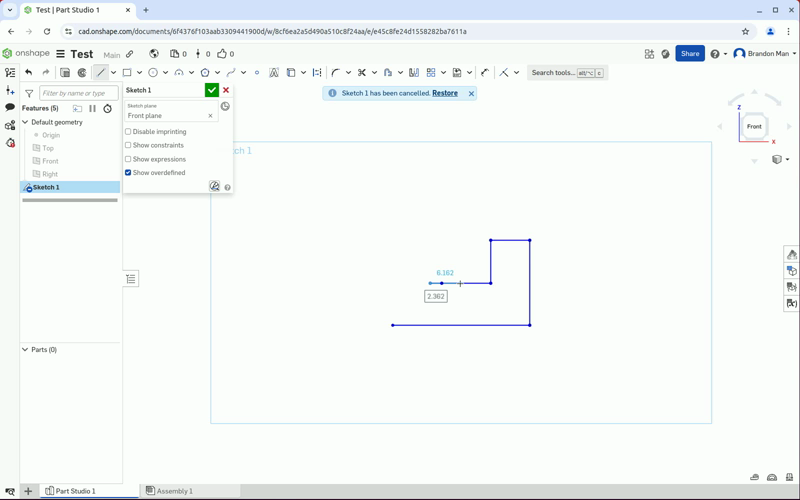
mouse_move(430, 240)
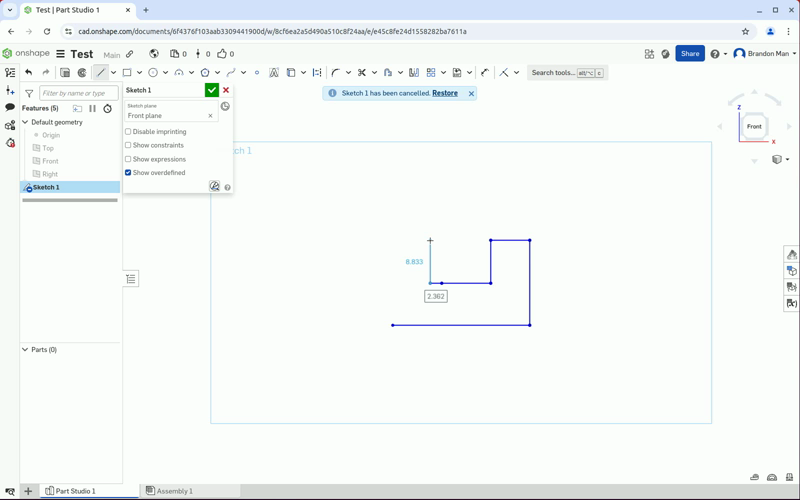
click(430, 240)
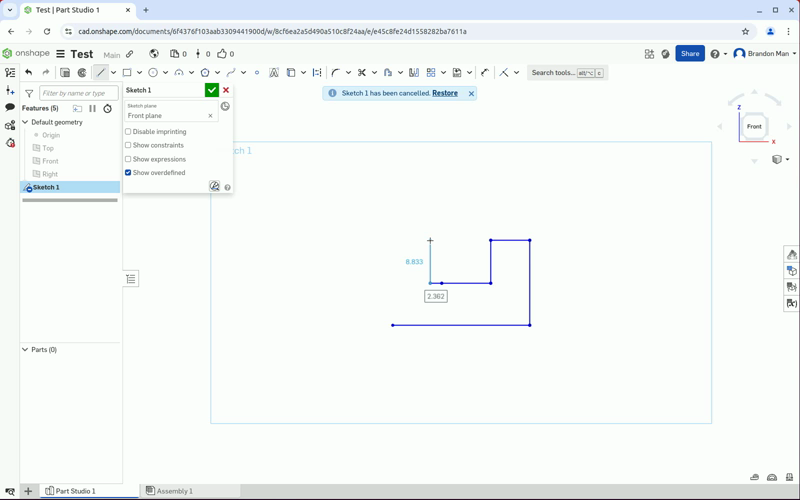
key_up(shift)
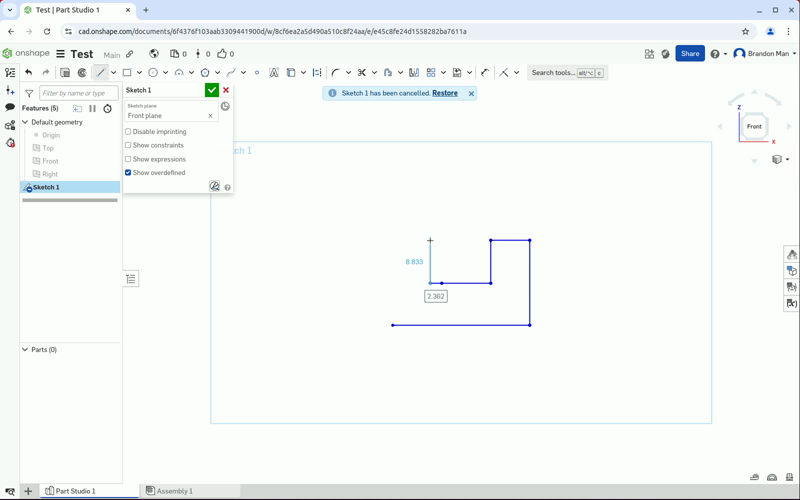
key_down(shift)
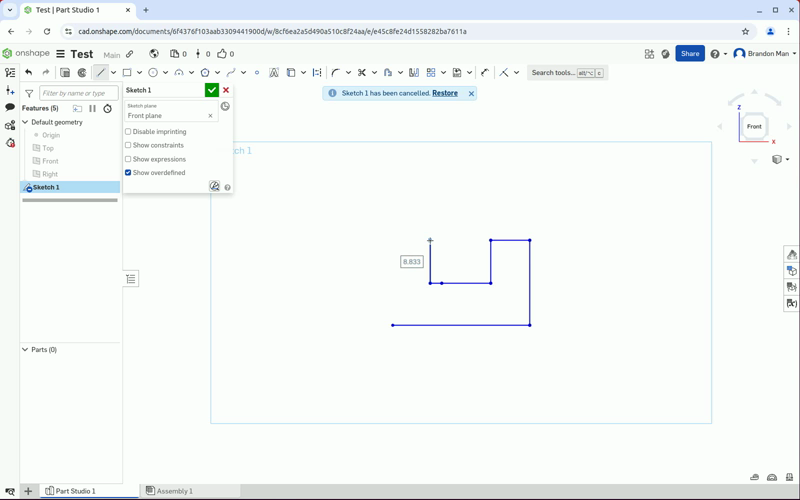
mouse_move(460, 240)
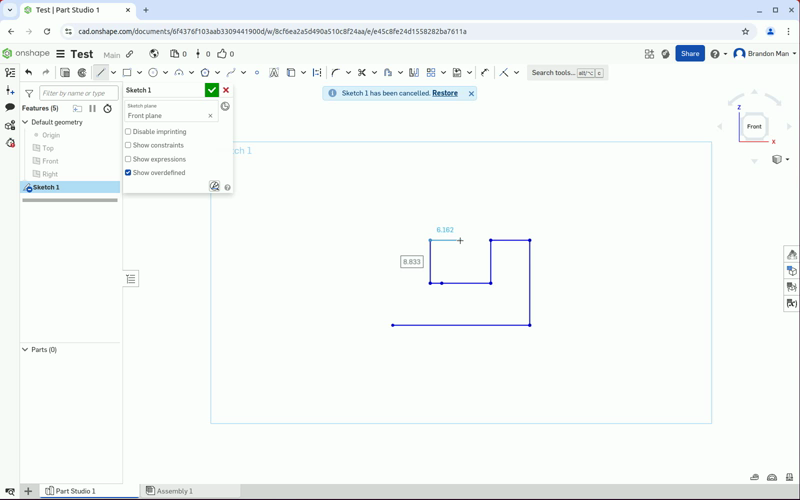
mouse_move(392, 240)
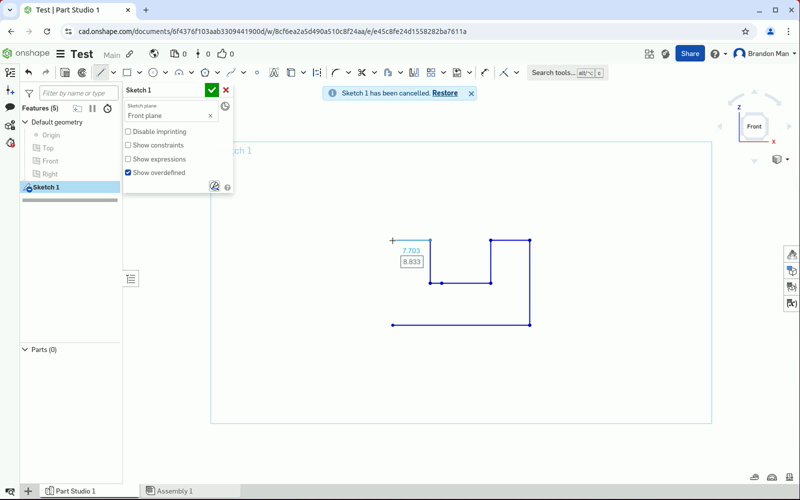
click(392, 240)
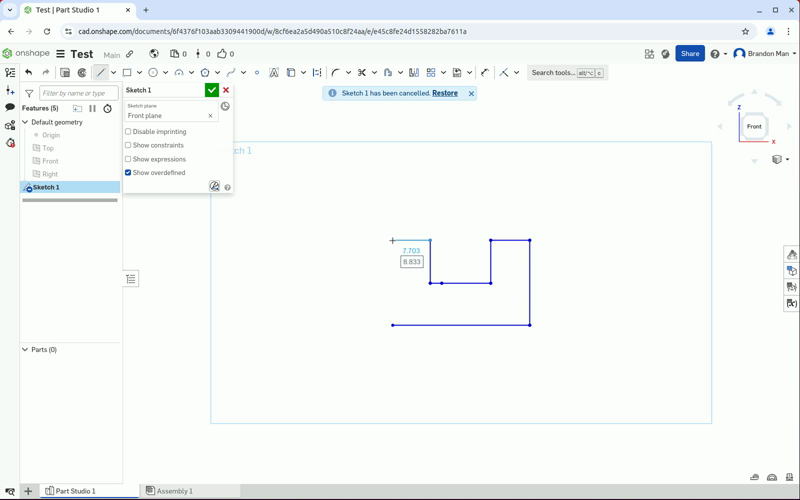
key_up(shift)
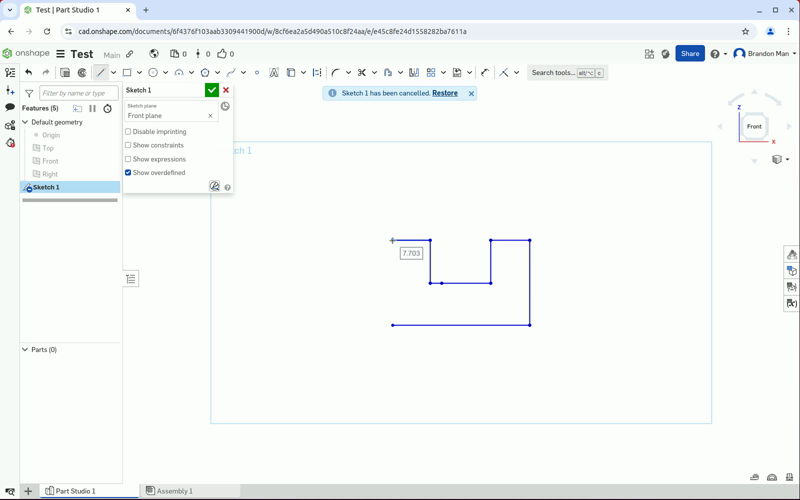
key_down(shift)
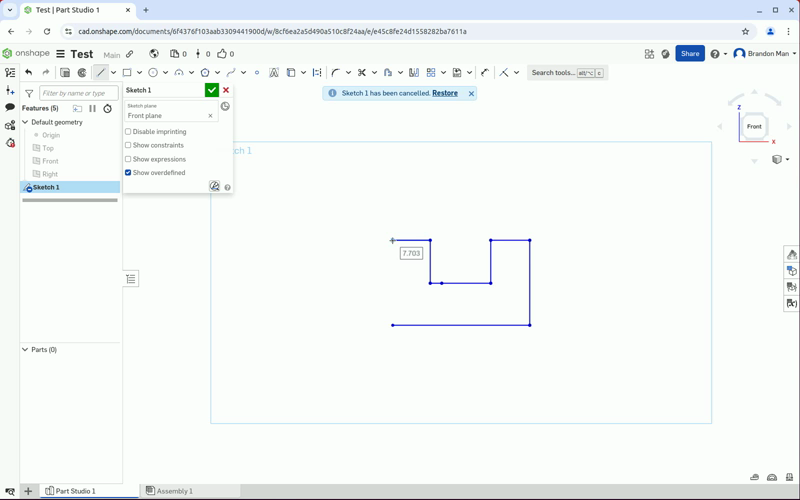
mouse_move(392, 325)
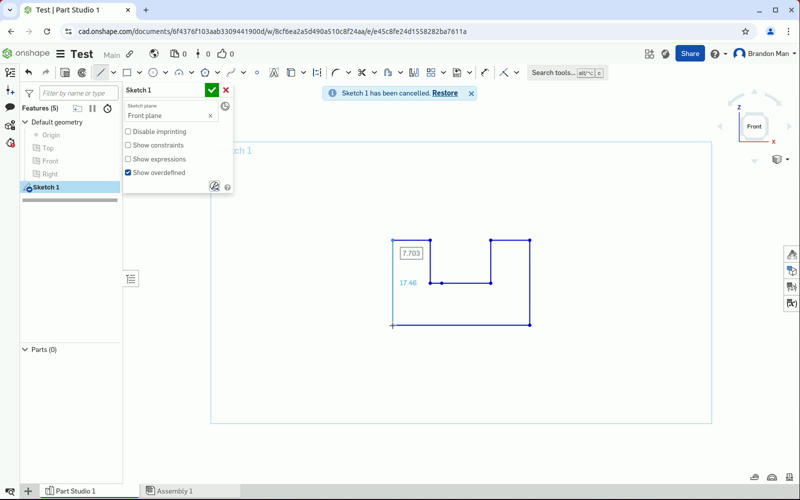
key_up(shift)
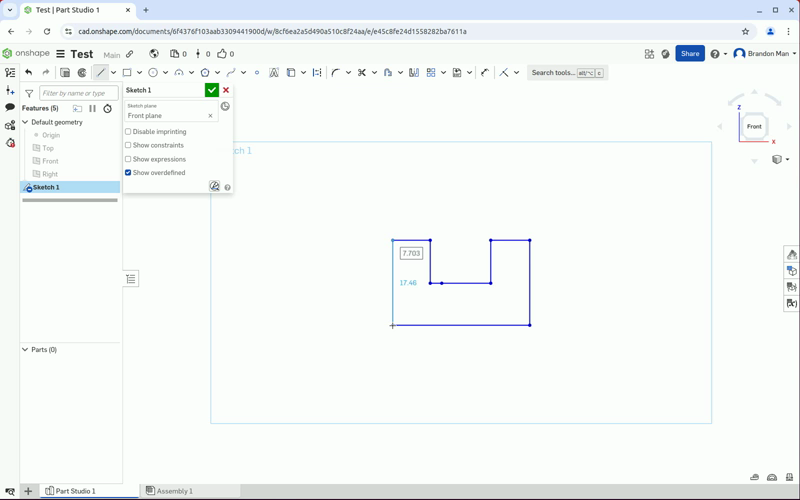
click(392, 325)
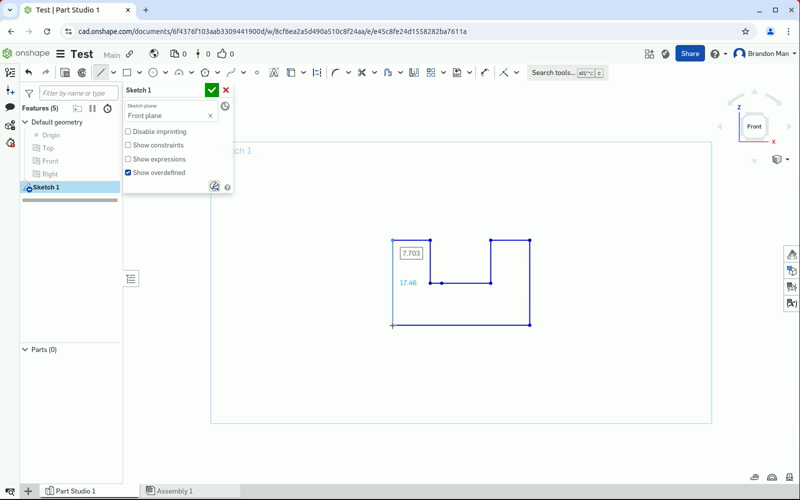
key(esc)
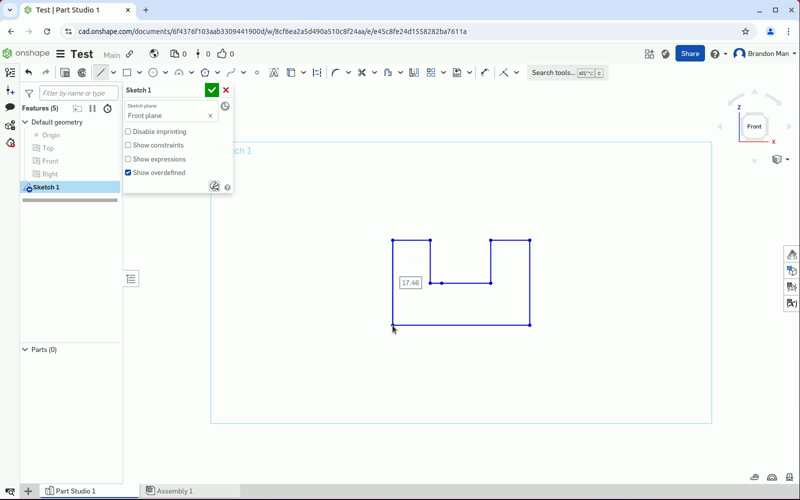
mouse_move(415, 310)
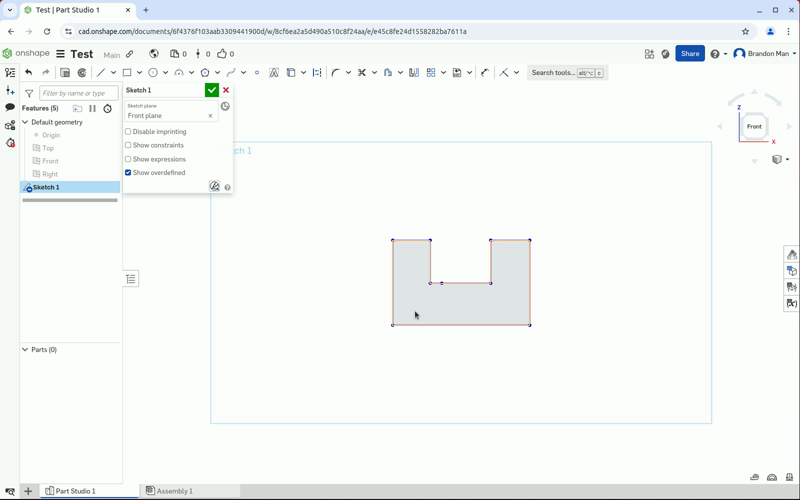
click(415, 310)
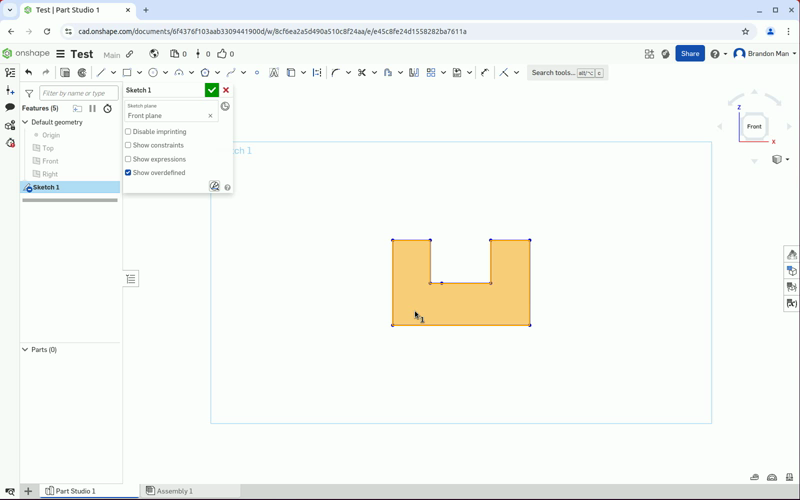
mouse_move(73, 352)
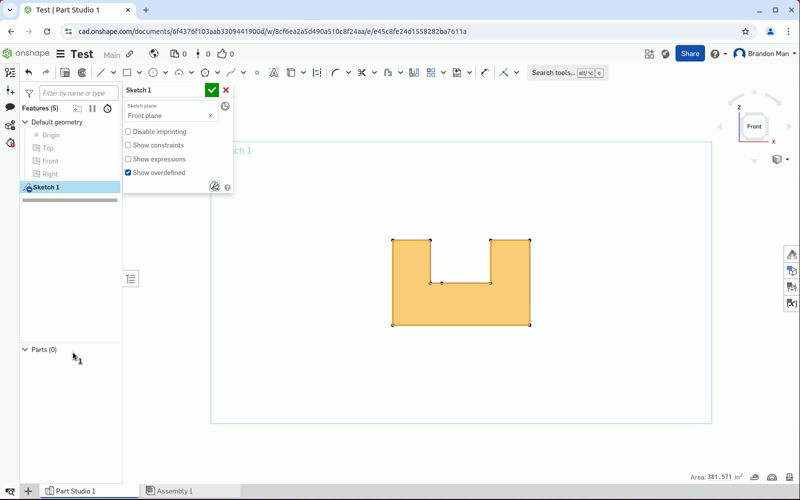
key(shift+y)
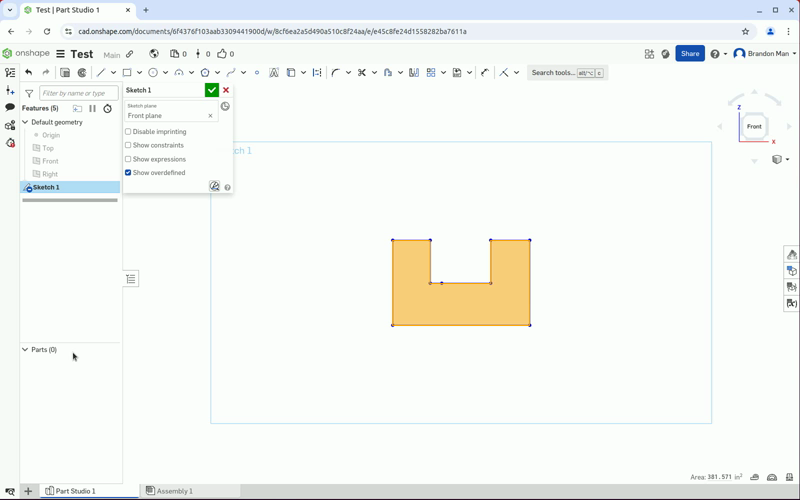
key(shift+e)
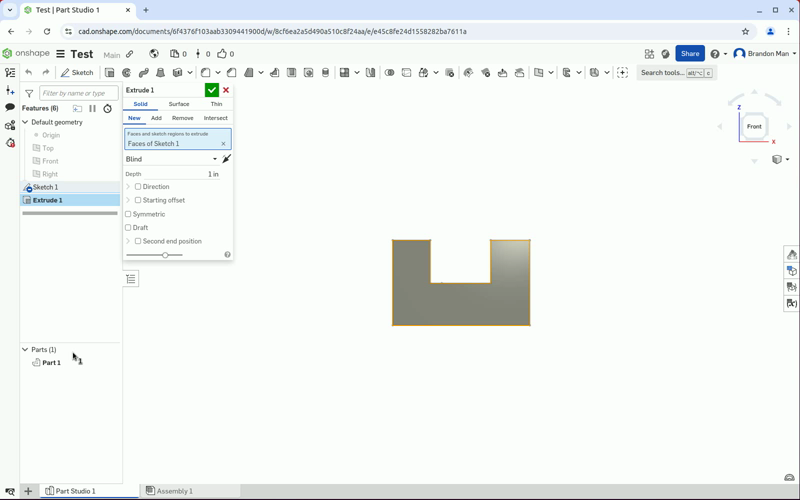
mouse_move(143, 106)
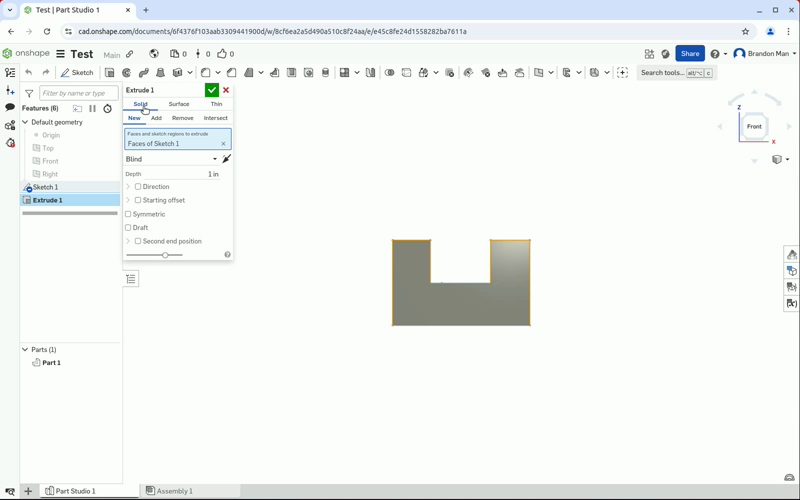
click(143, 106)
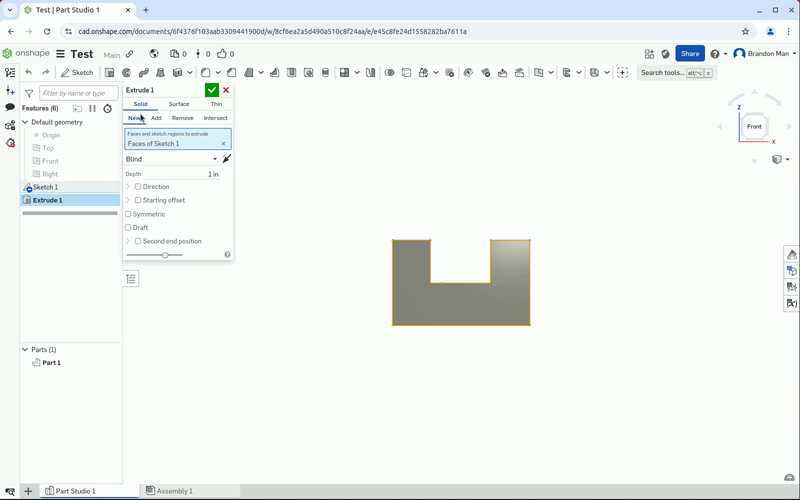
mouse_move(137, 120)
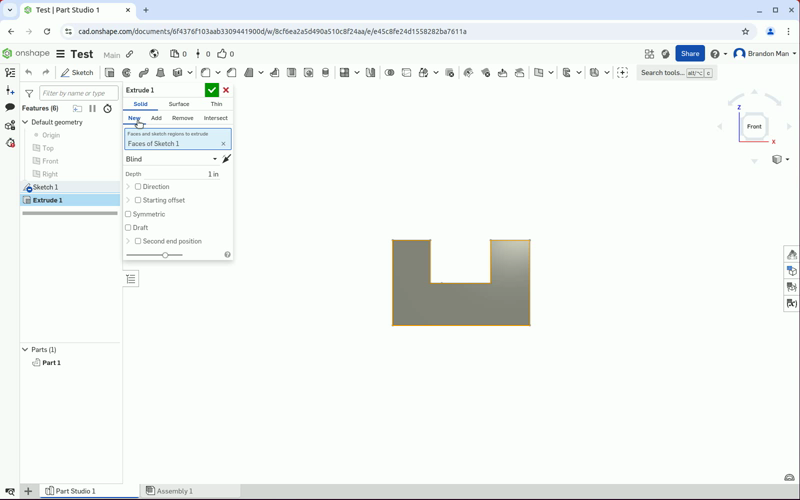
click(137, 120)
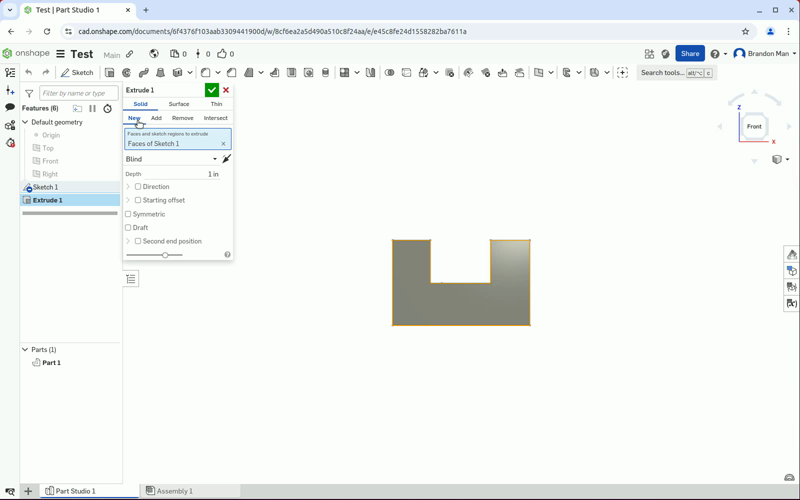
key(tab, 4)
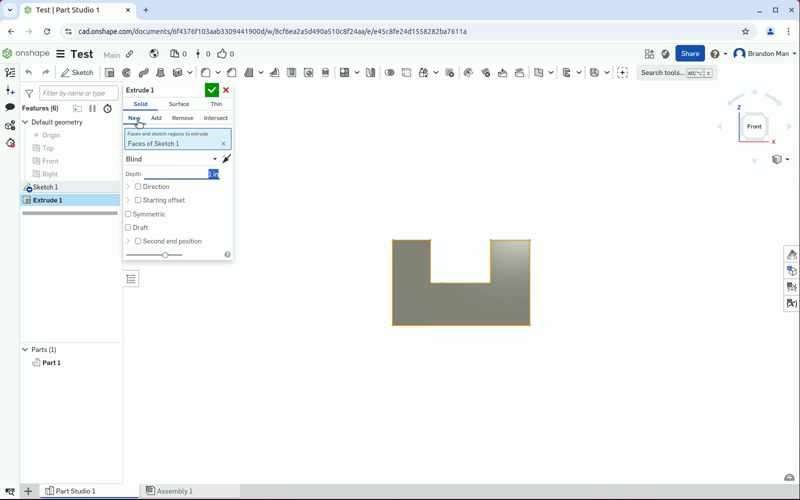
text(23.108)
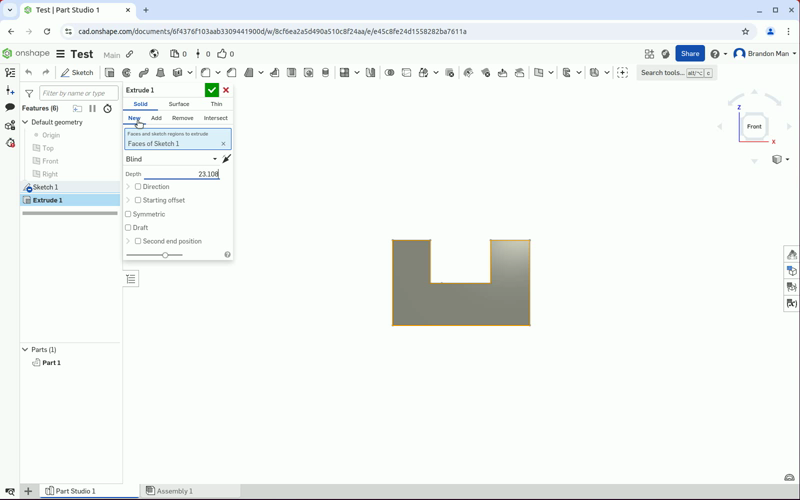
key(enter)
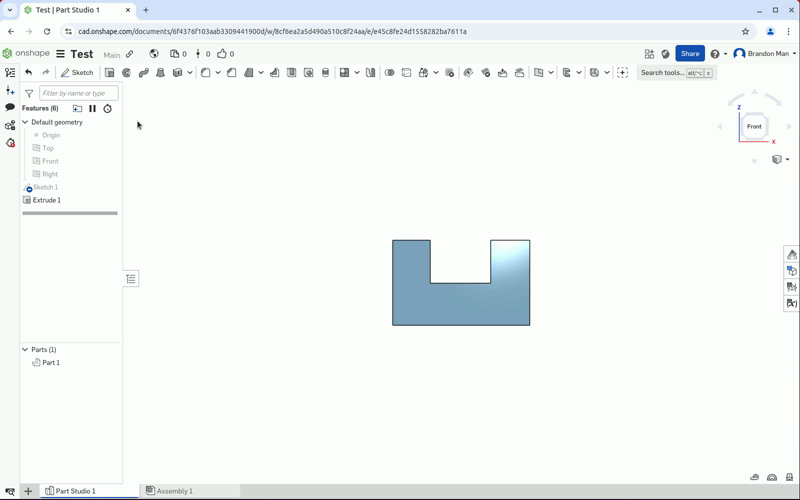
key(shift+h)
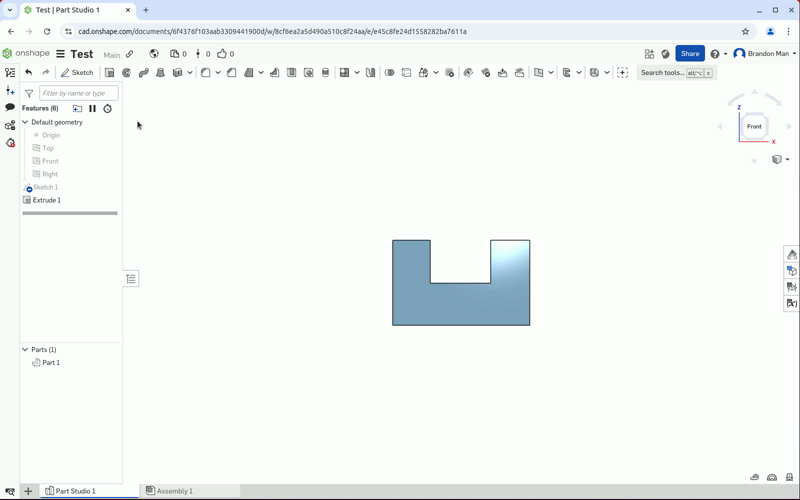
key(shift+h)
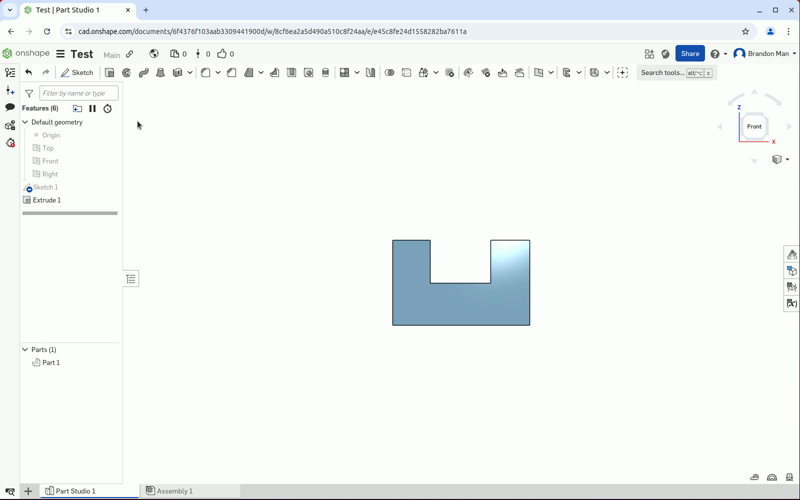
mouse_move(73, 189)
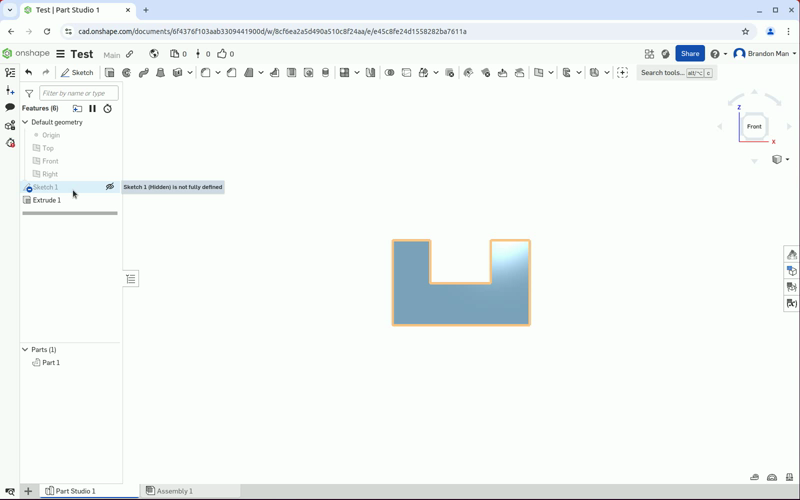
click(73, 189)
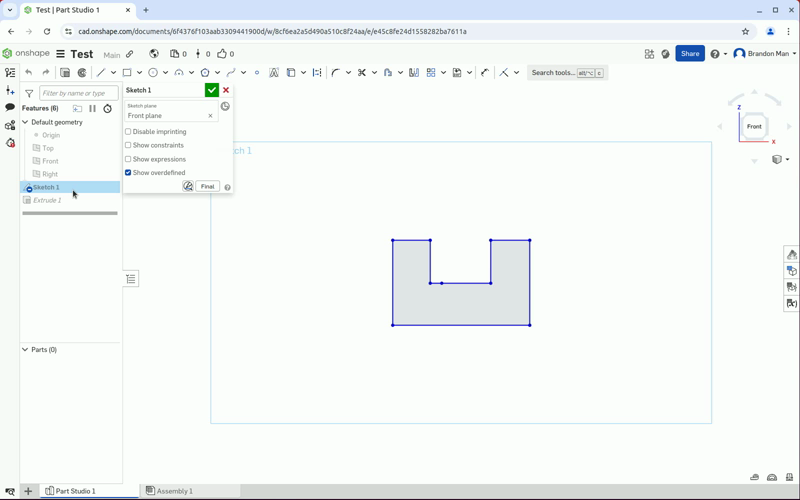
mouse_move(229, 92)
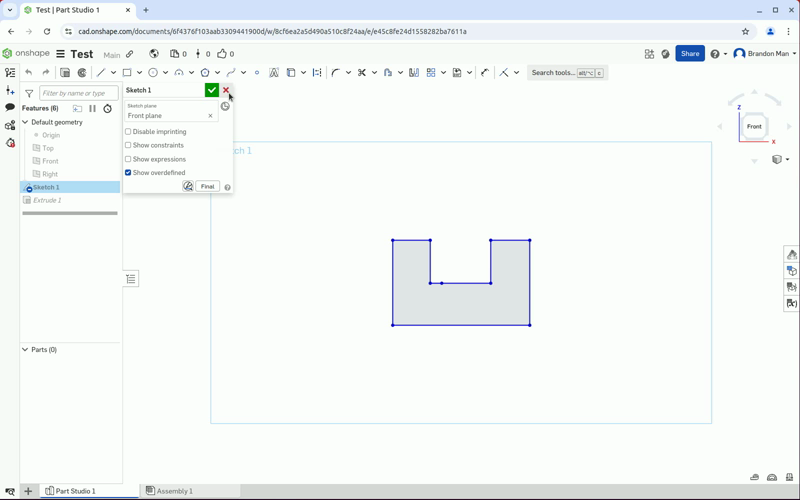
click(229, 92)
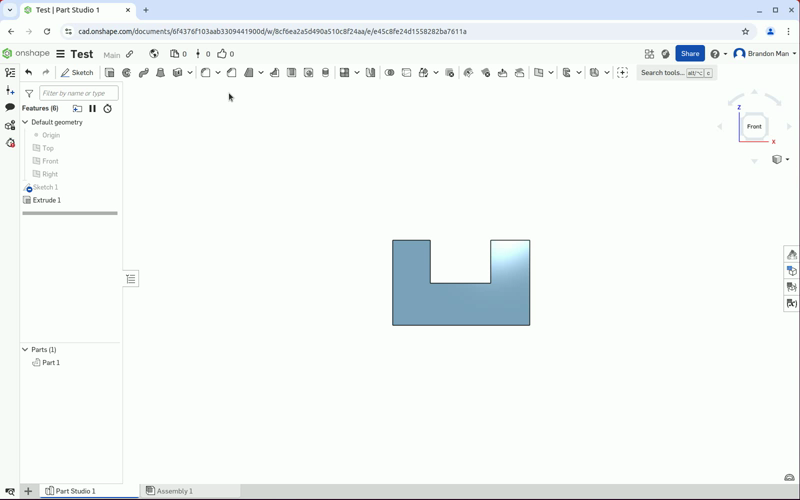
mouse_move(73, 352)
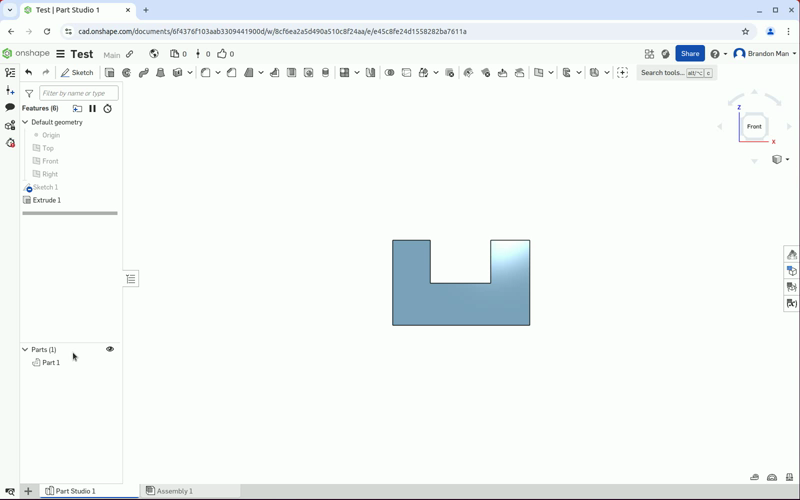
key(y)
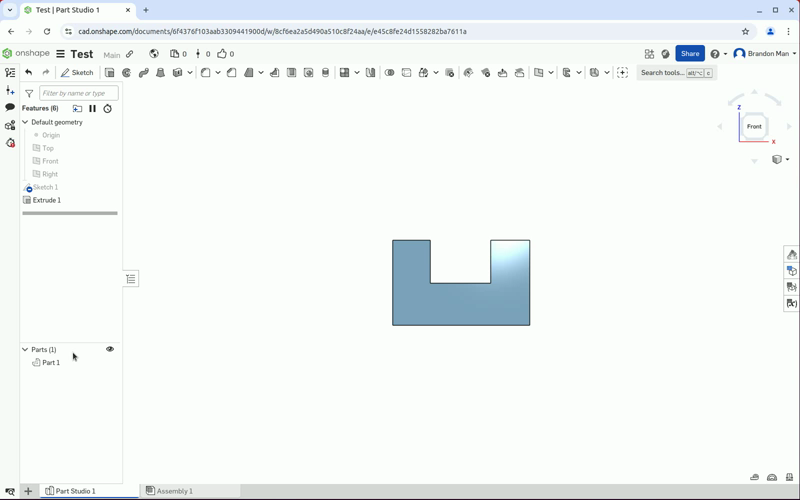
key(shift+p)
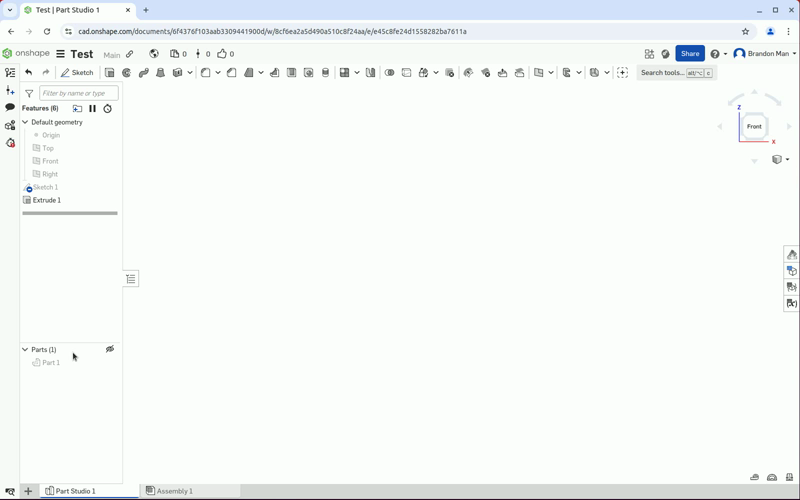
key(space)
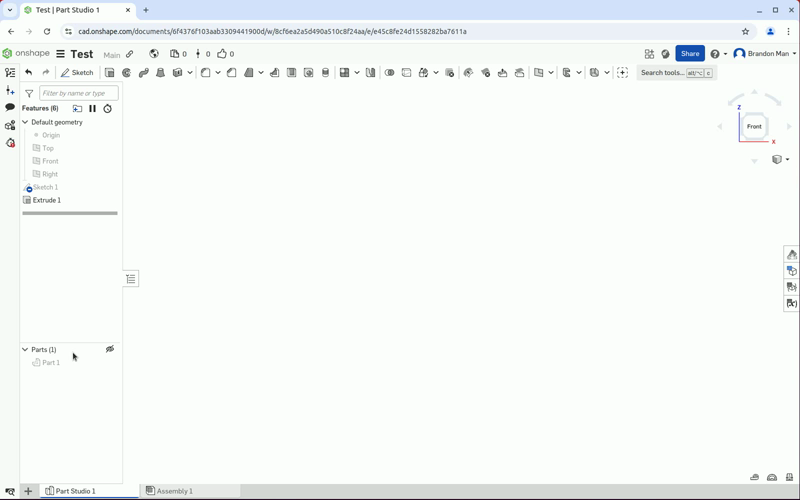
key_down(shift)
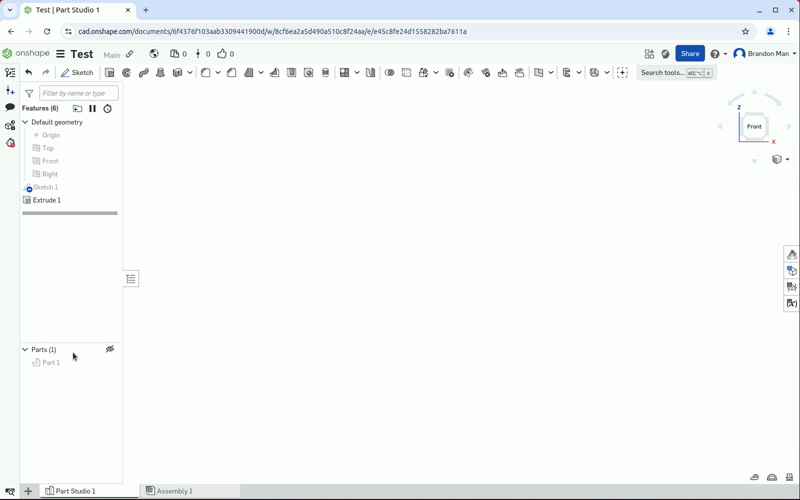
key(down)
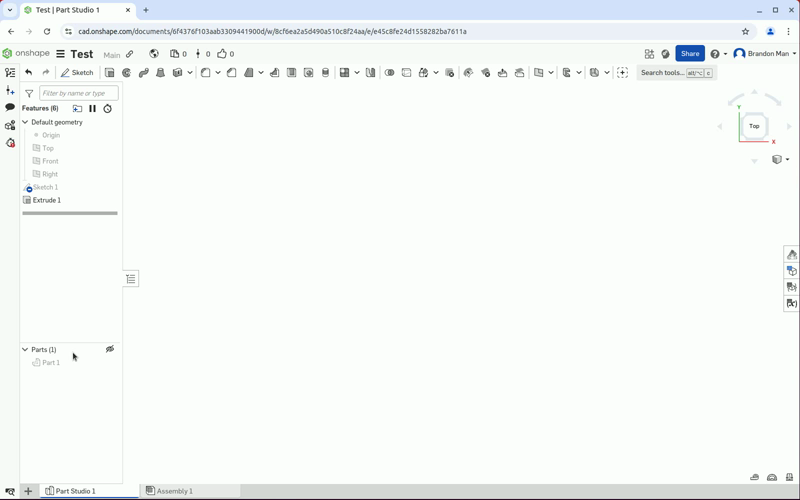
key_up(shift)
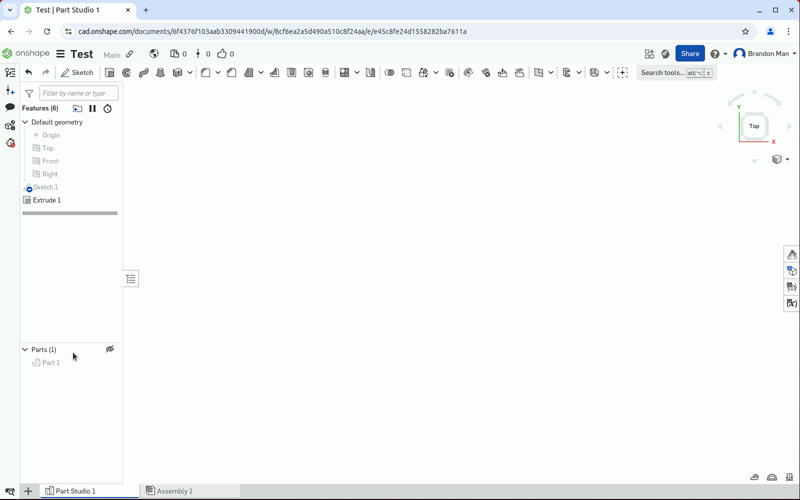
mouse_move(73, 352)
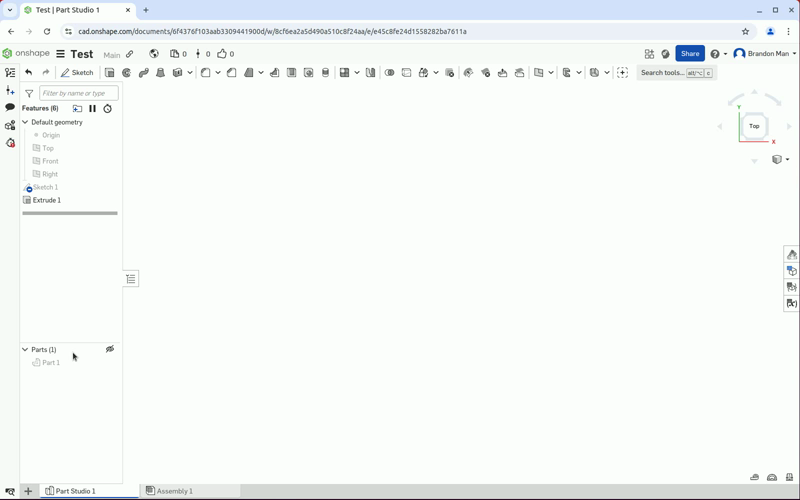
key(shift+y)
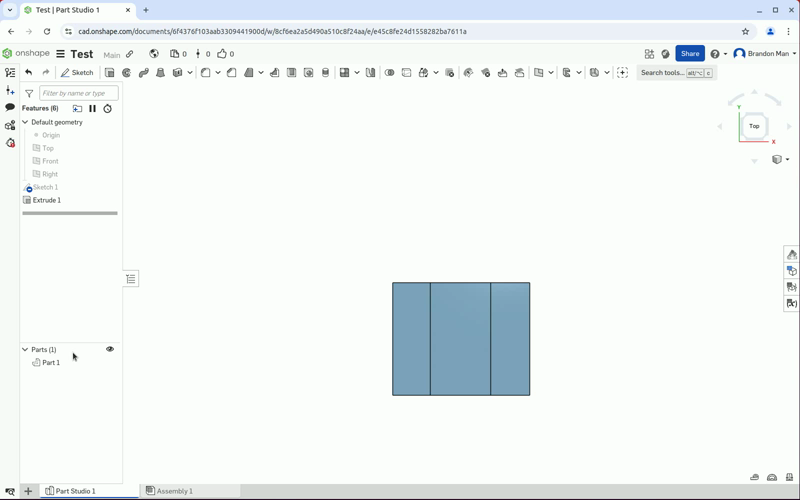
mouse_move(541, 75)
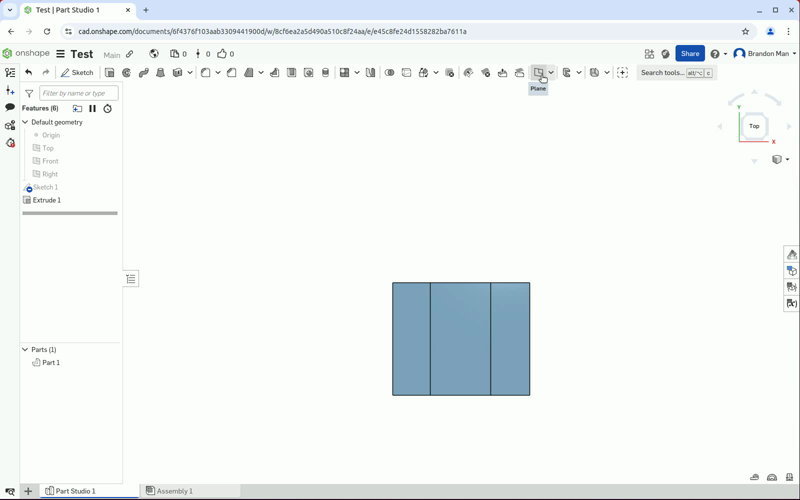
click(541, 75)
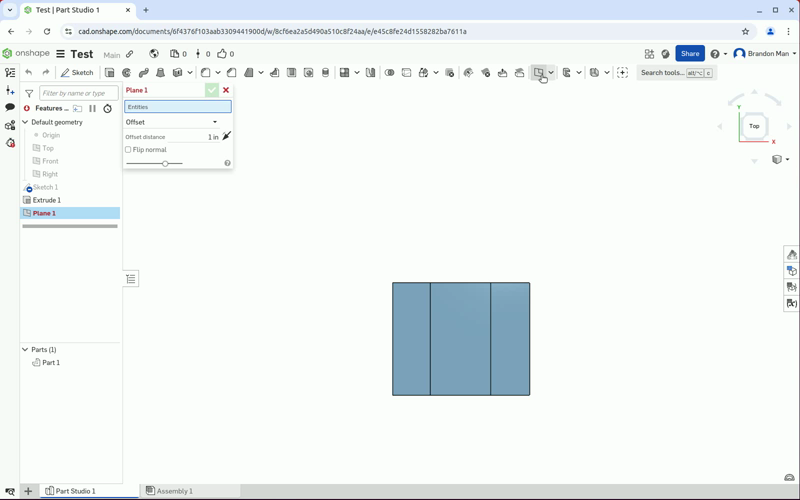
mouse_move(73, 150)
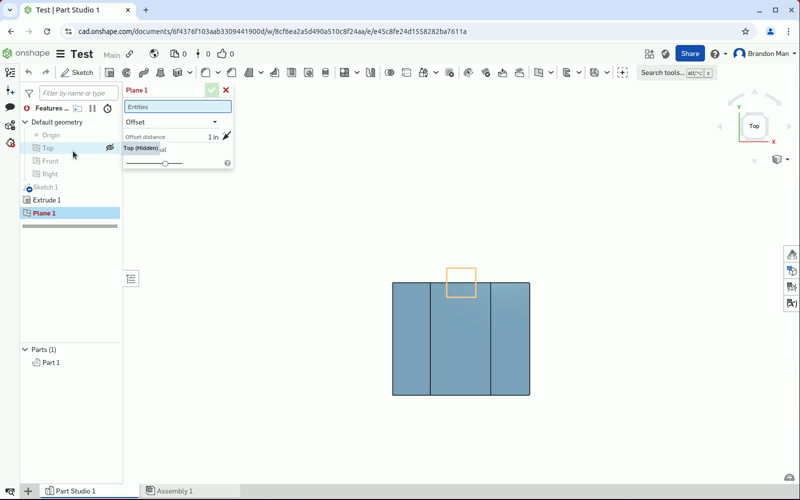
click(73, 150)
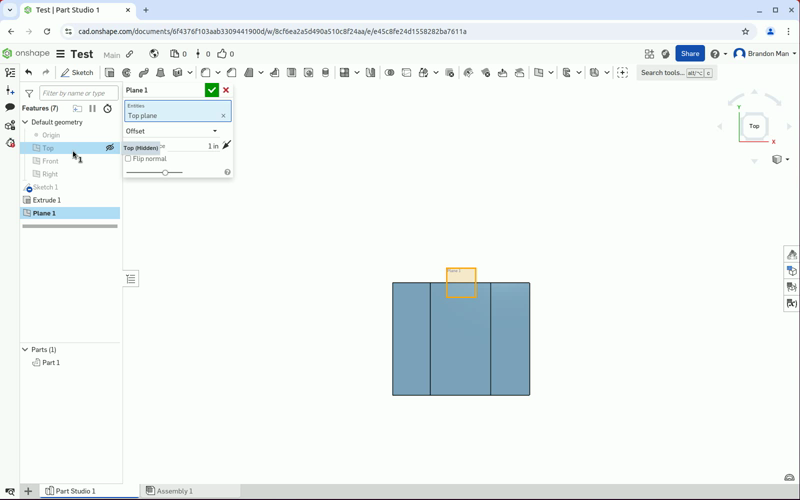
key(tab, 2)
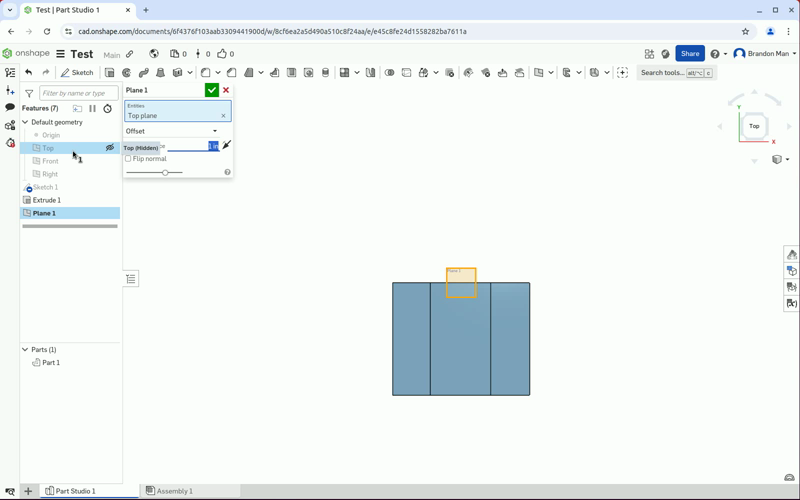
text(8.658)
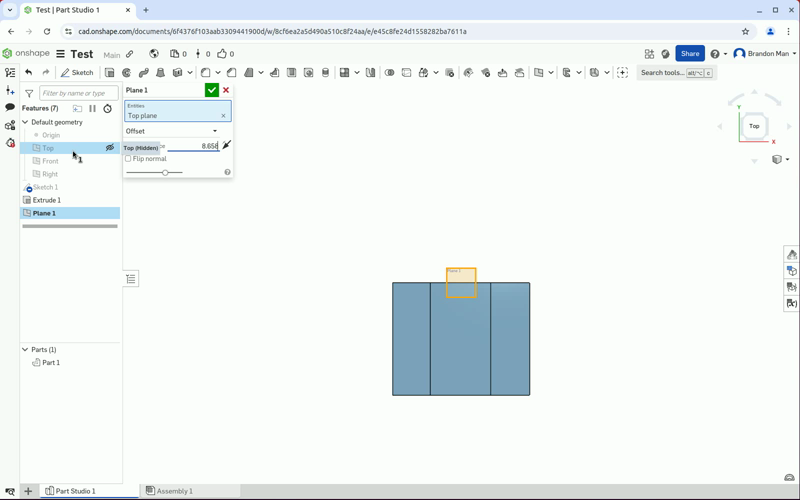
key(enter, 2)
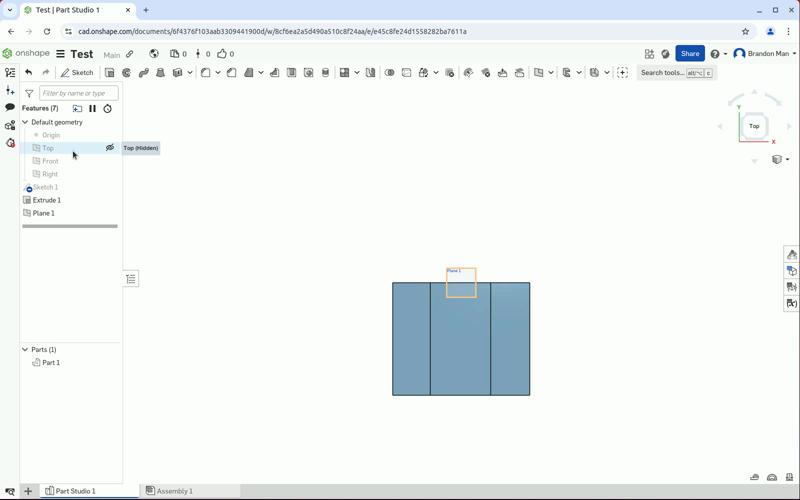
key(shift+s)
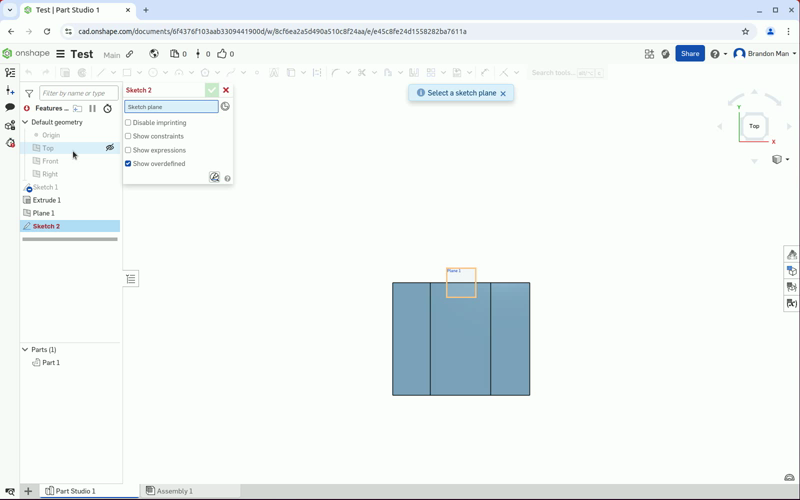
mouse_move(73, 215)
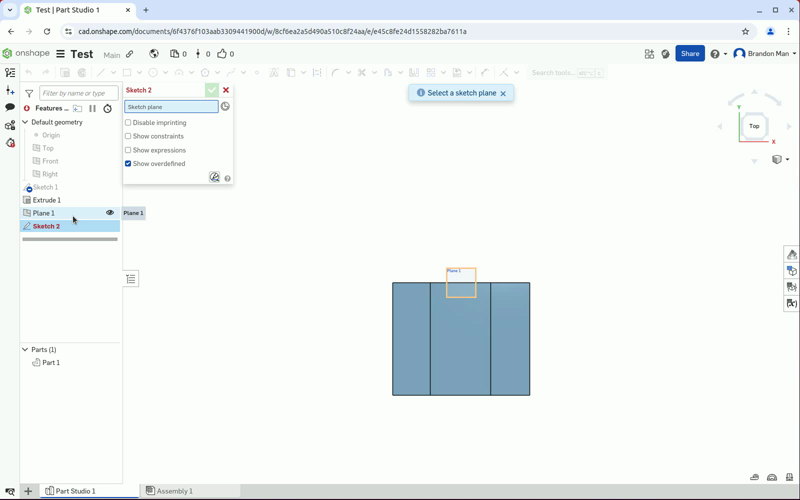
click(73, 215)
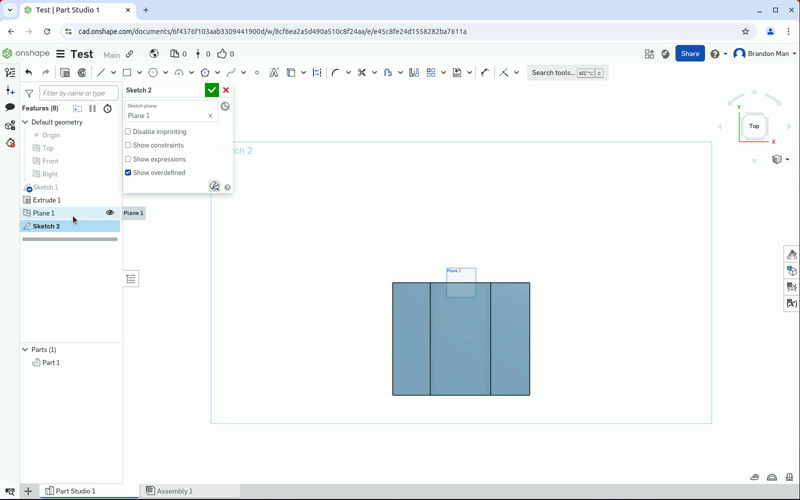
mouse_move(73, 352)
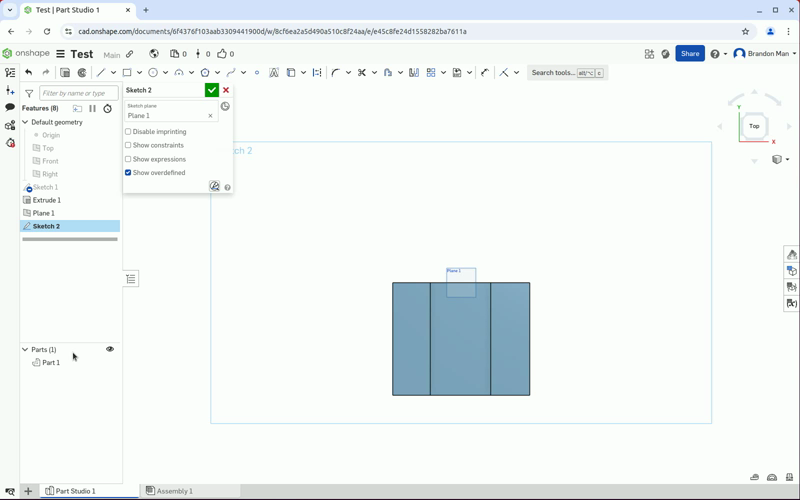
key(y)
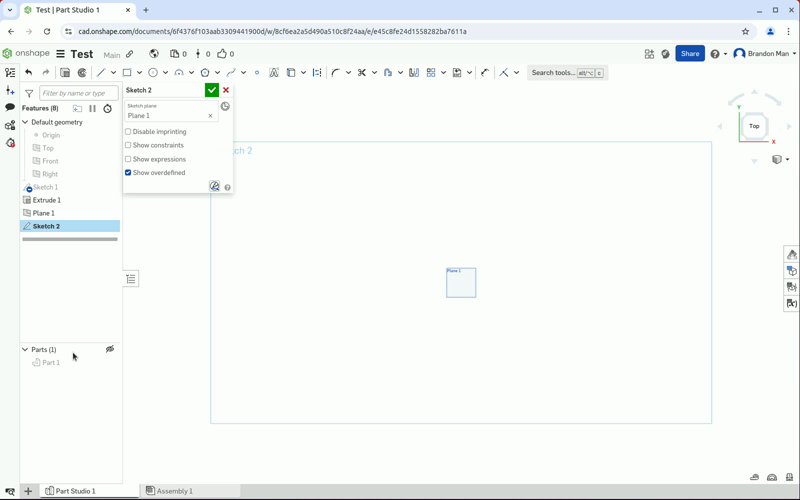
key(l)
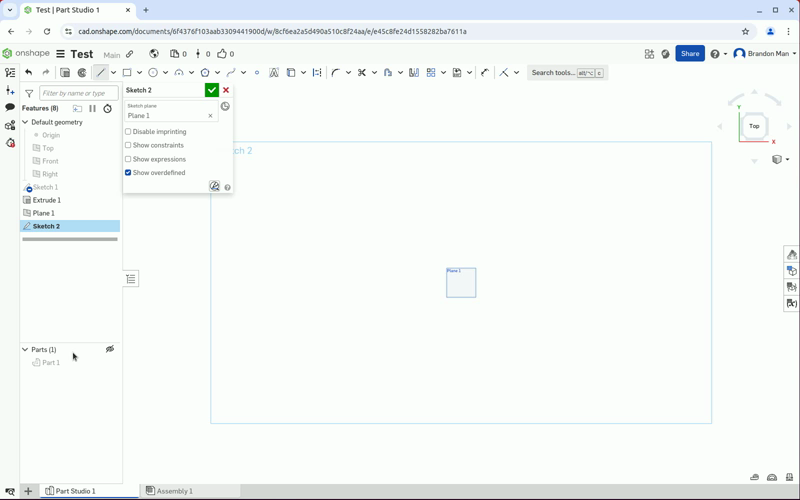
key_down(shift)
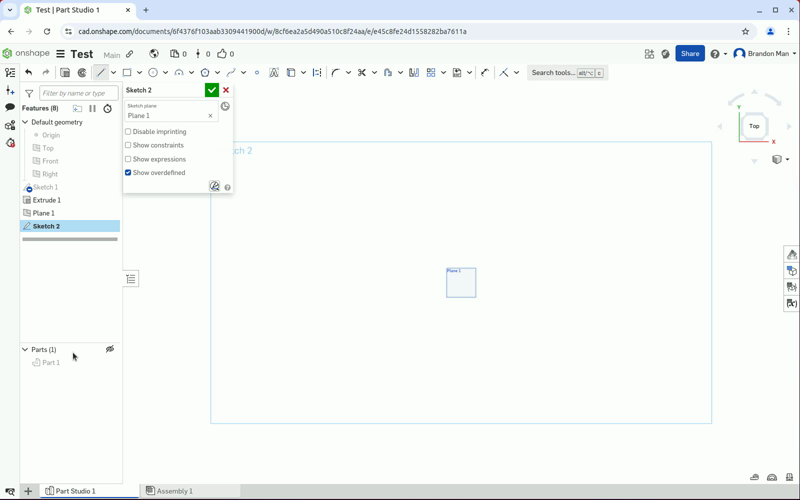
mouse_move(491, 355)
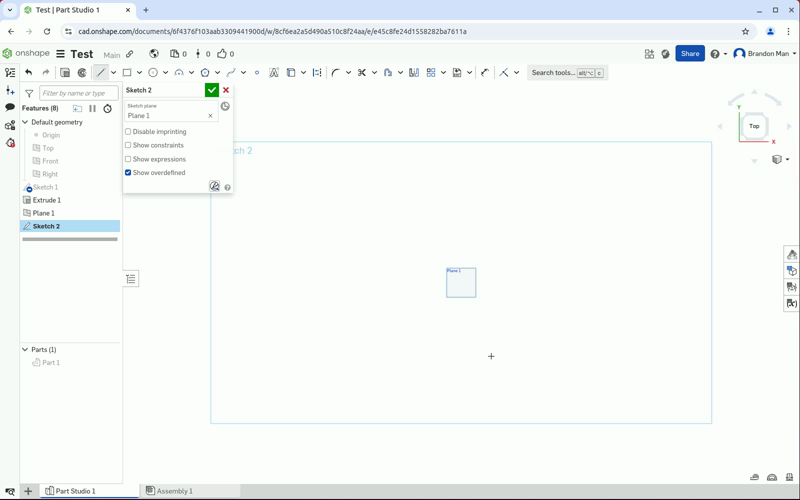
click(491, 355)
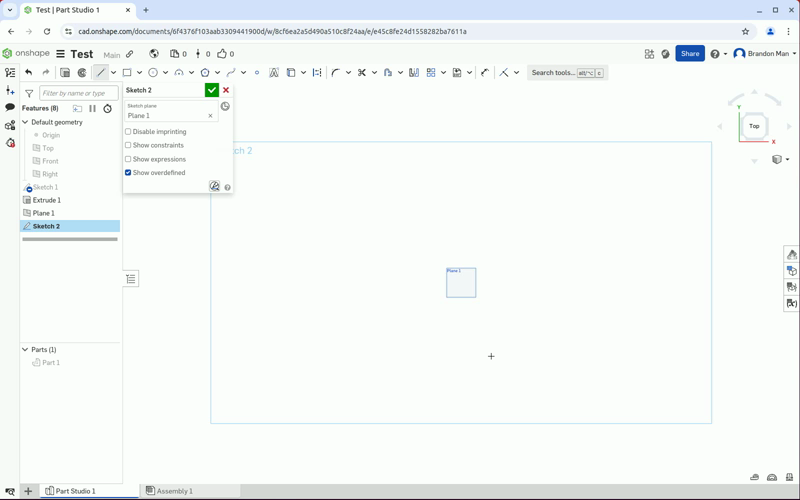
key_up(shift)
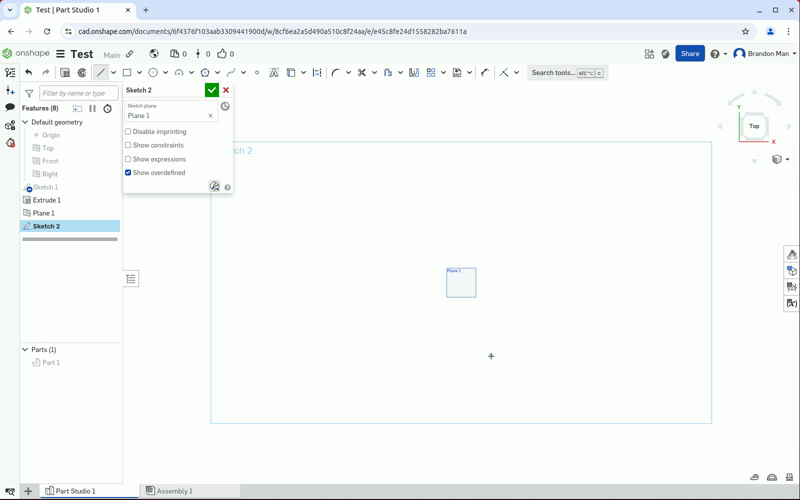
key_down(shift)
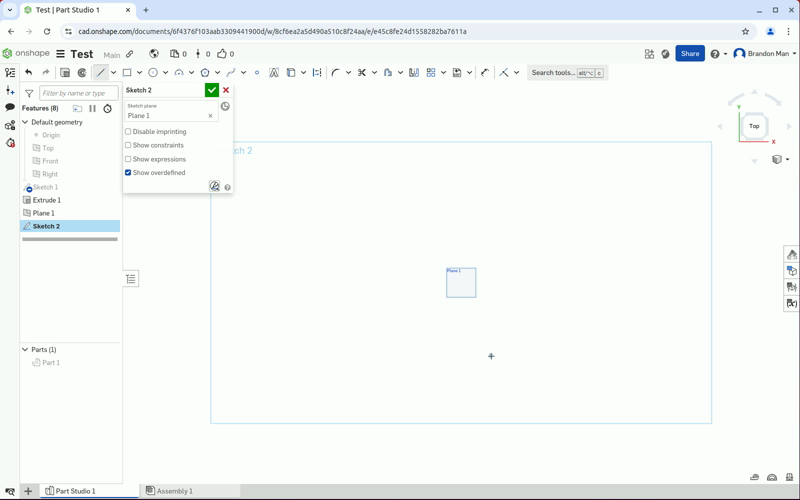
mouse_move(521, 355)
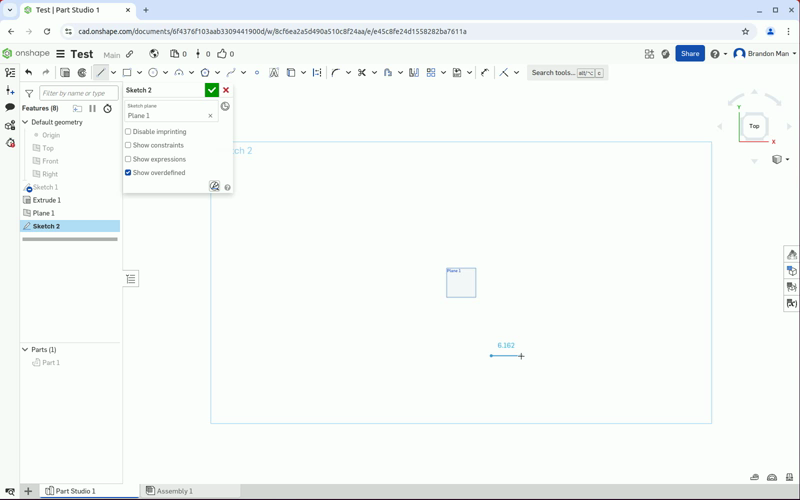
mouse_move(530, 355)
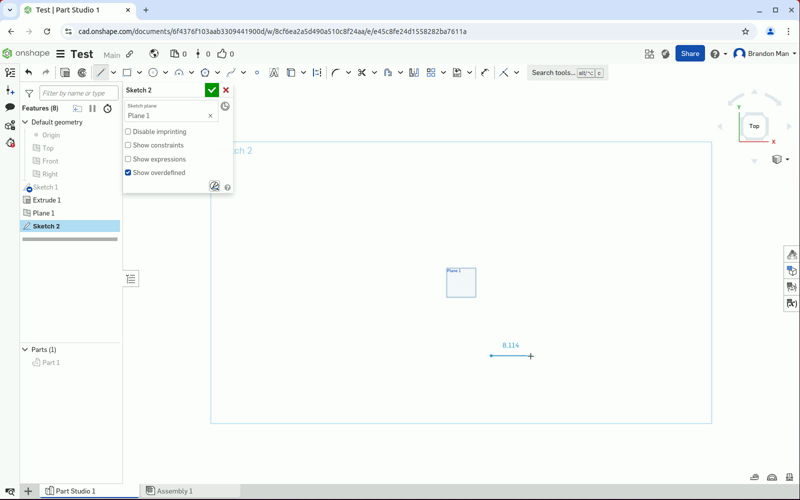
click(530, 355)
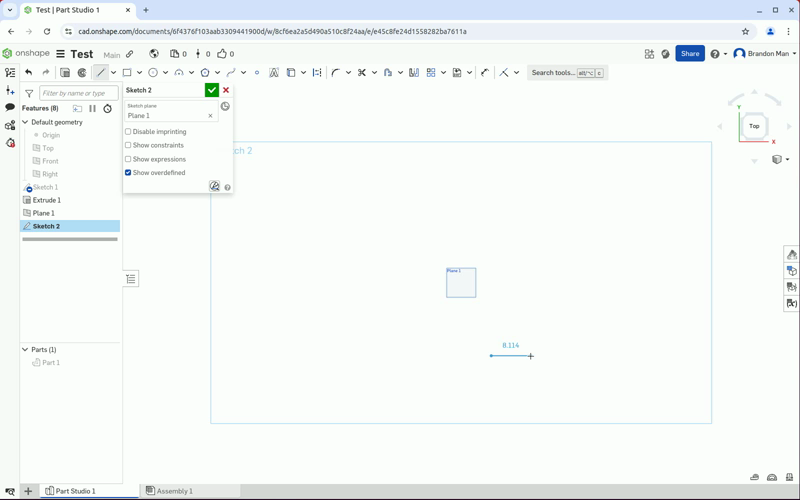
key_up(shift)
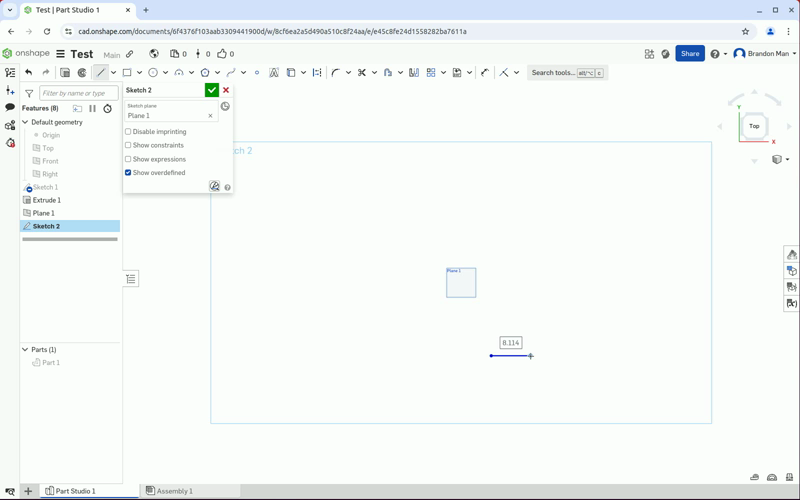
key_down(shift)
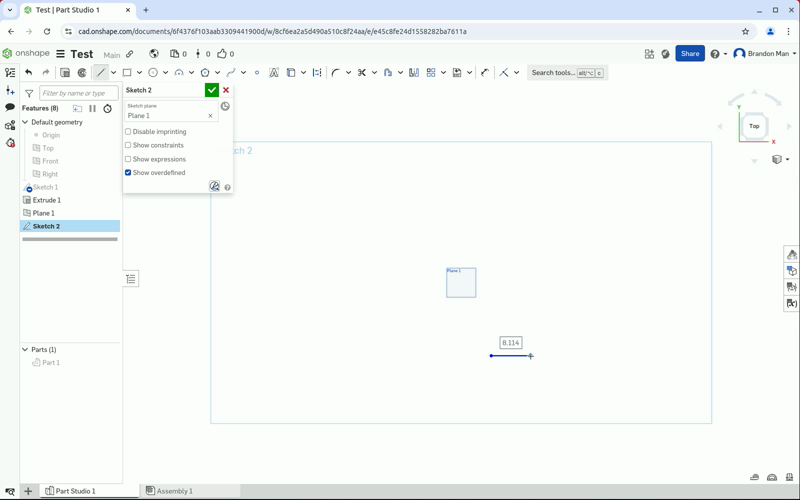
mouse_move(560, 355)
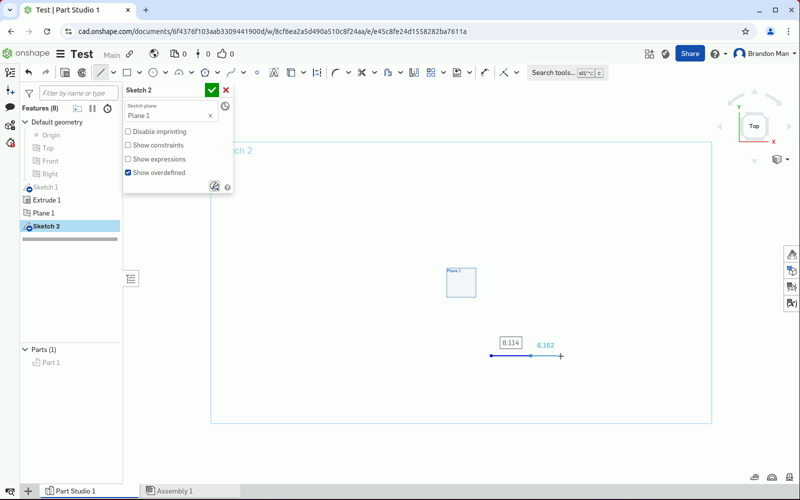
mouse_move(530, 324)
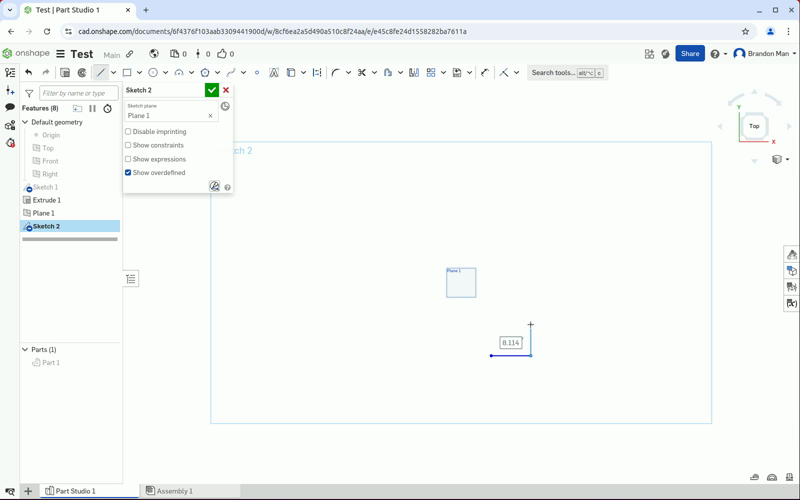
click(530, 324)
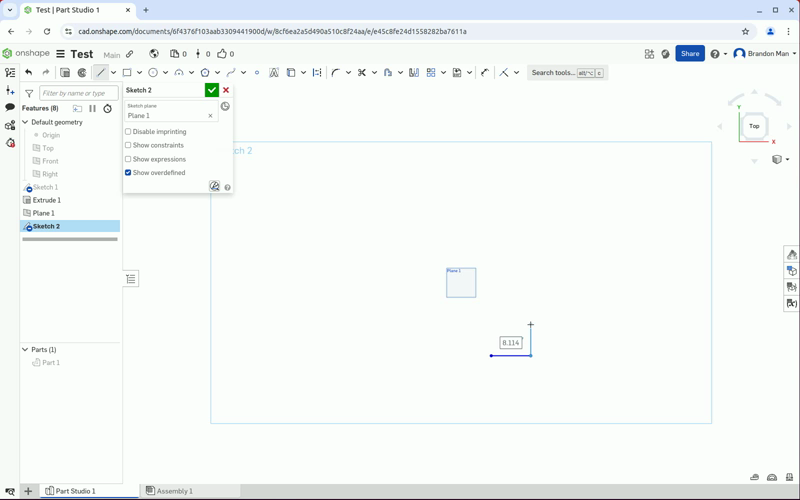
key_up(shift)
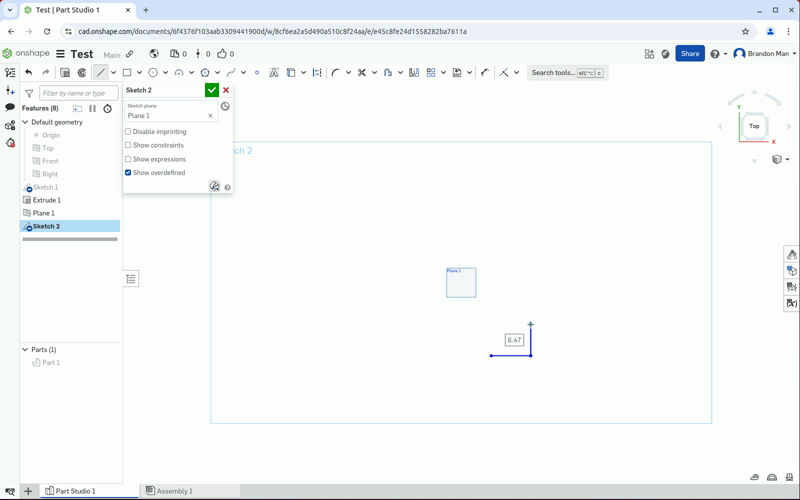
key_down(shift)
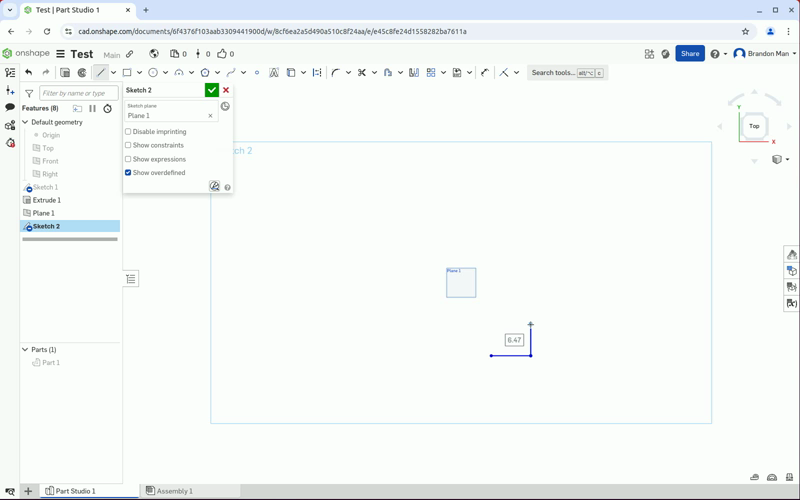
mouse_move(560, 324)
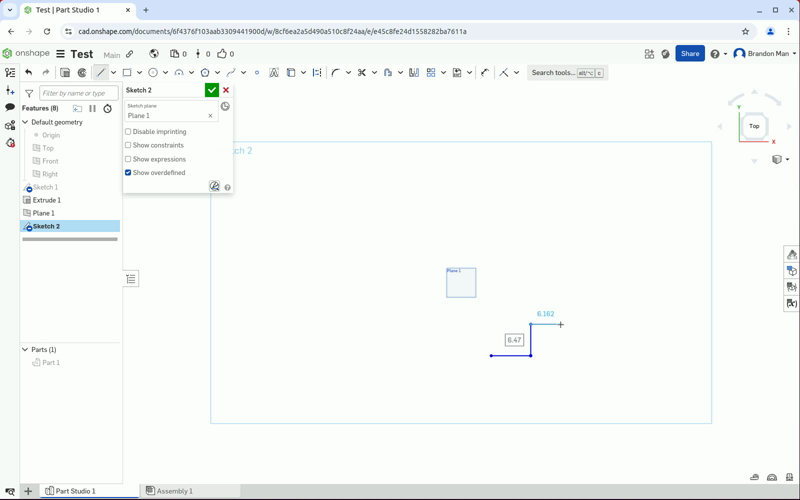
mouse_move(491, 324)
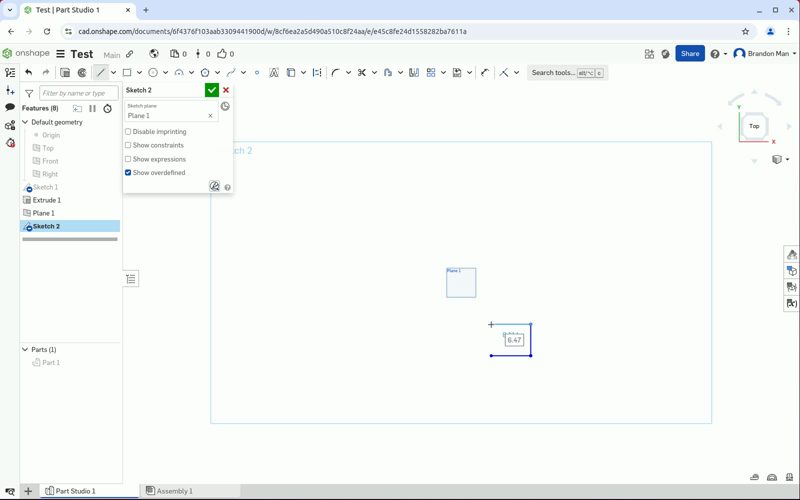
click(491, 324)
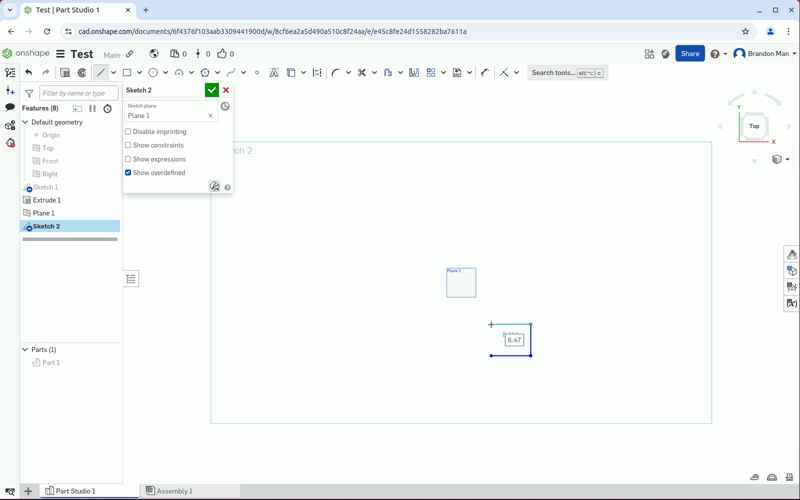
key_up(shift)
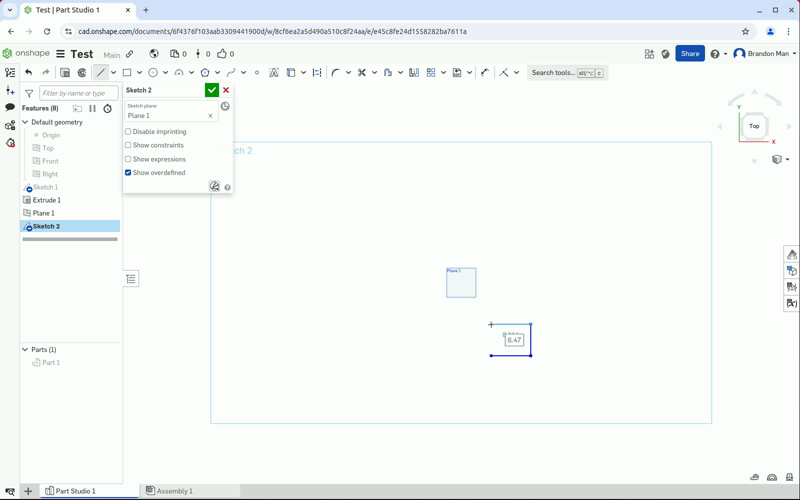
mouse_move(521, 324)
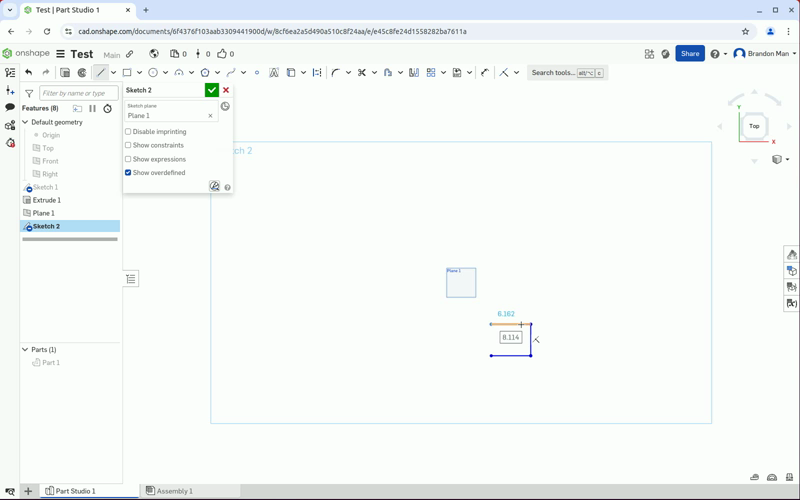
key_down(shift)
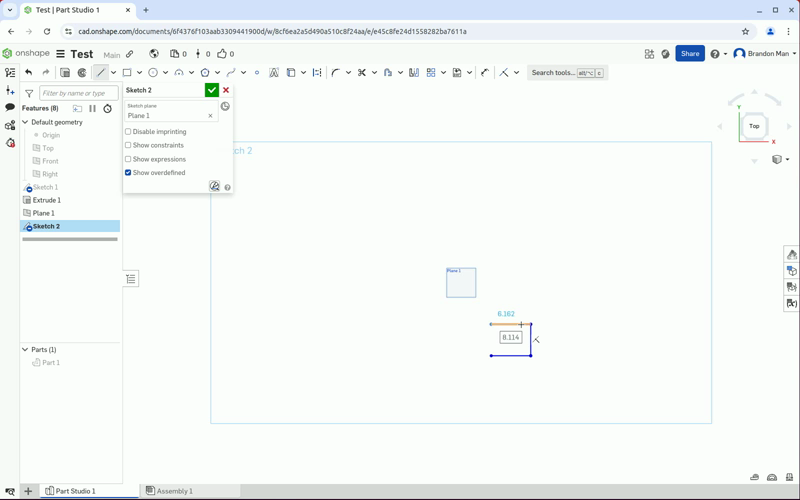
mouse_move(491, 355)
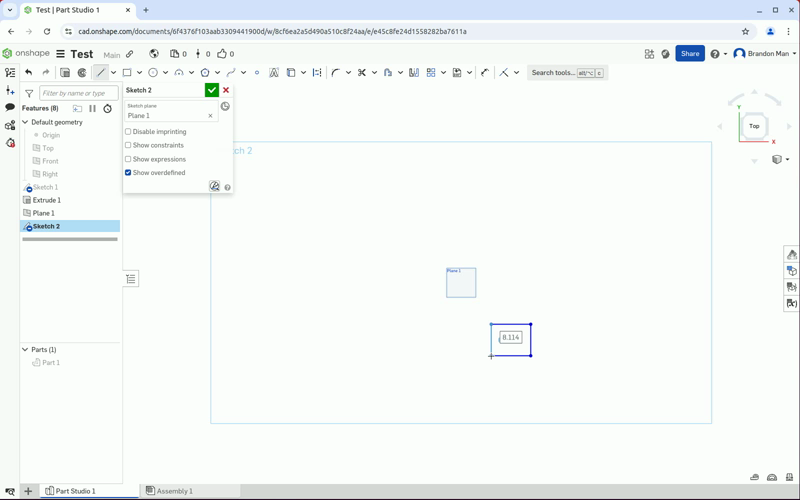
key_up(shift)
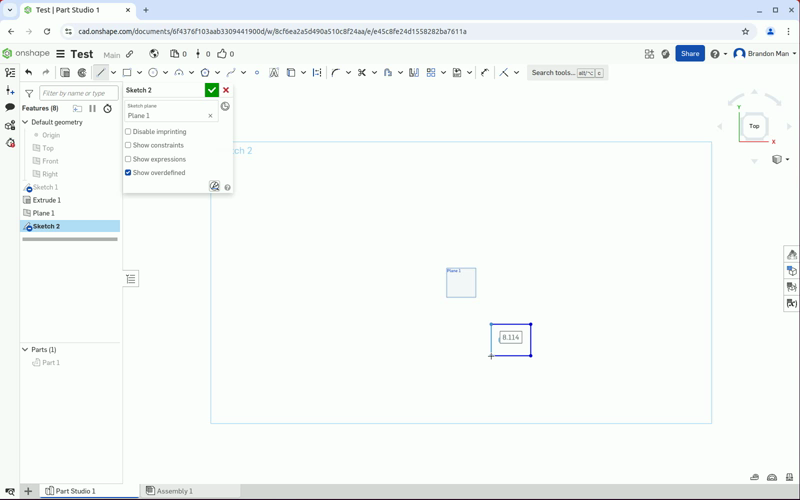
click(491, 355)
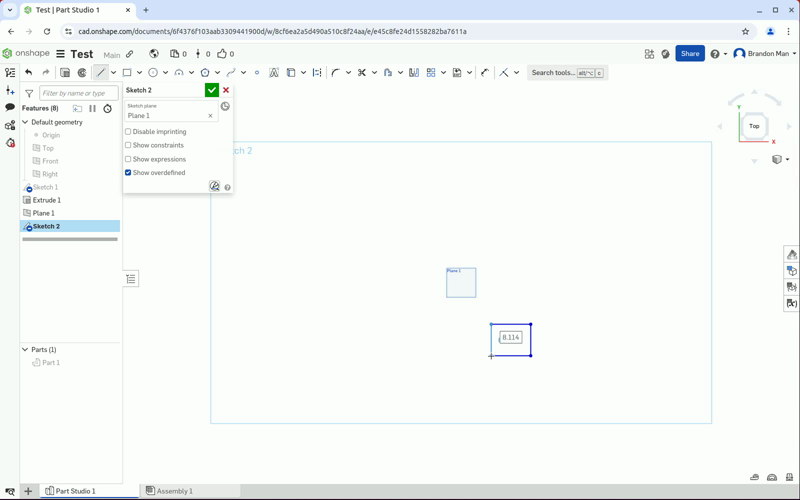
key(esc)
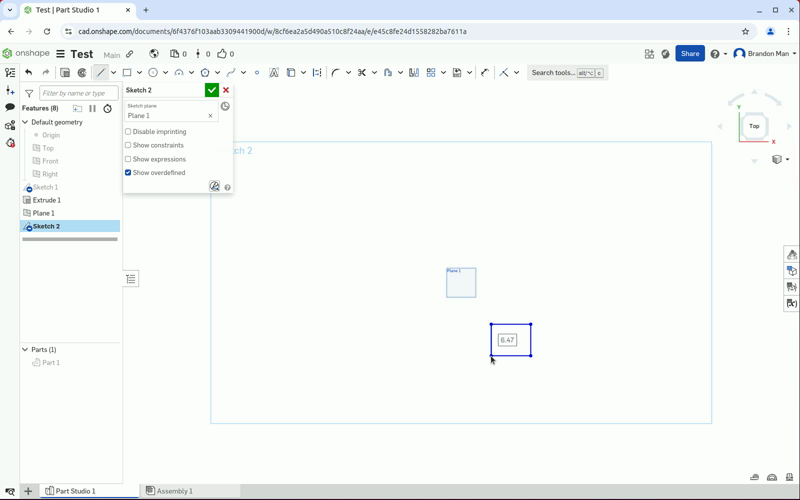
mouse_move(493, 350)
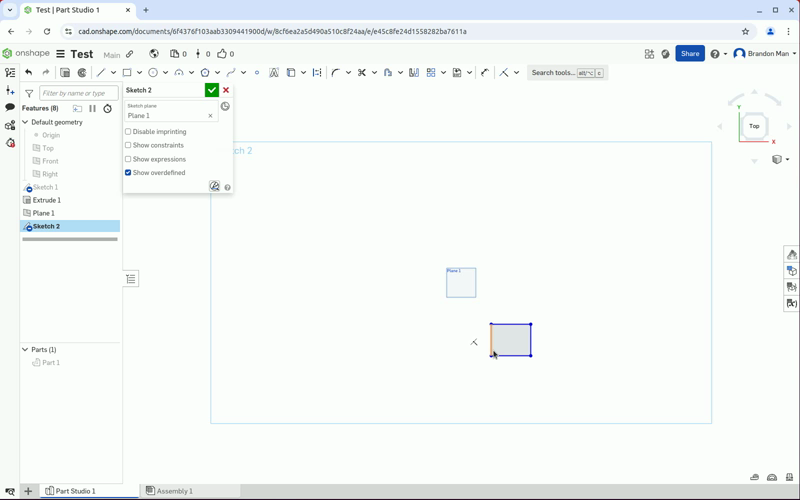
scroll(6)
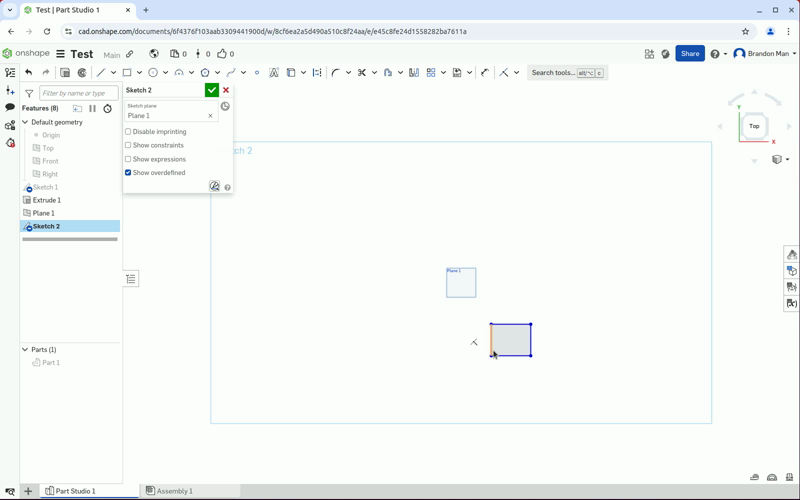
scroll(6)
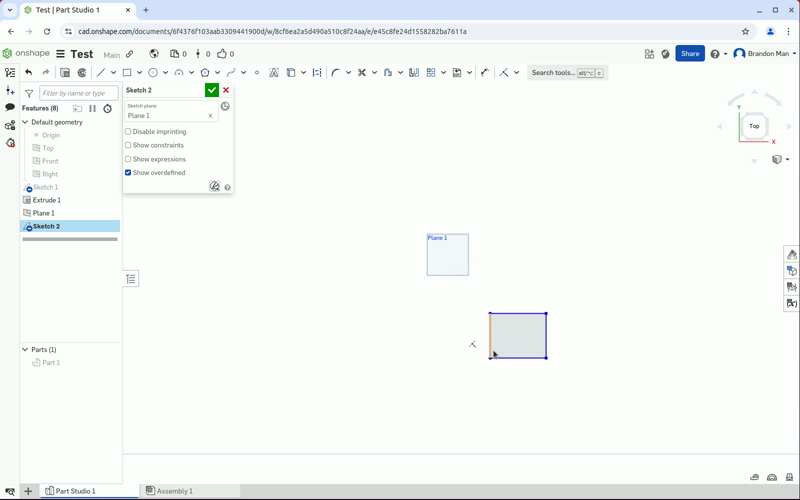
scroll(6)
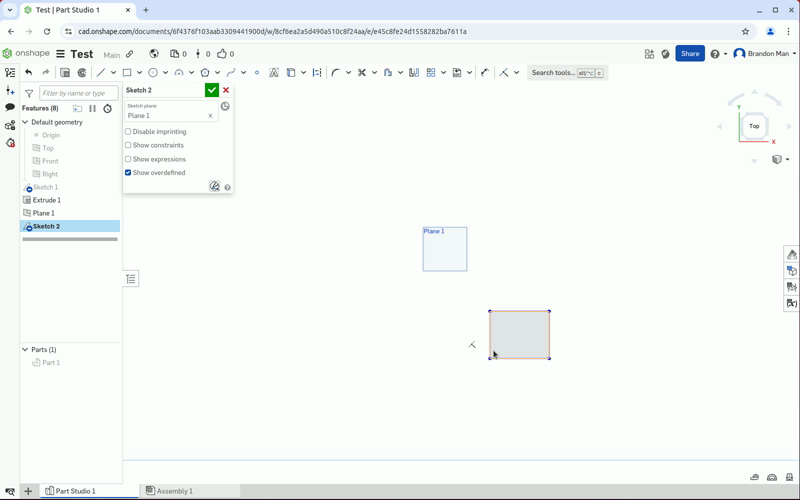
scroll(6)
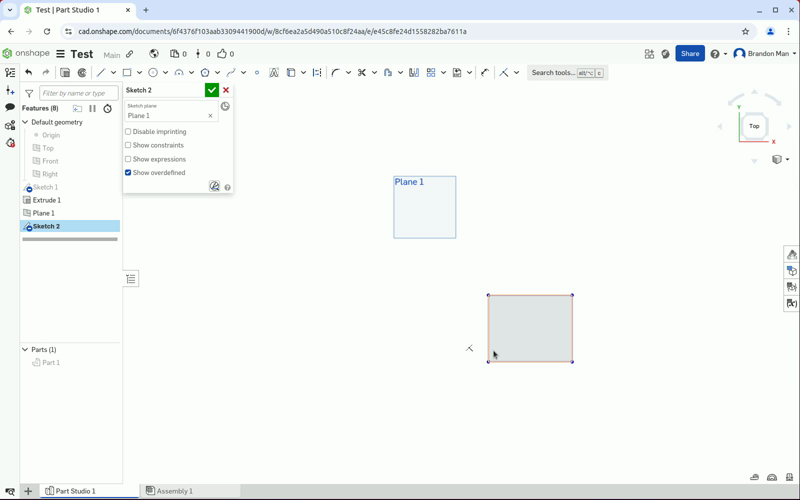
scroll(6)
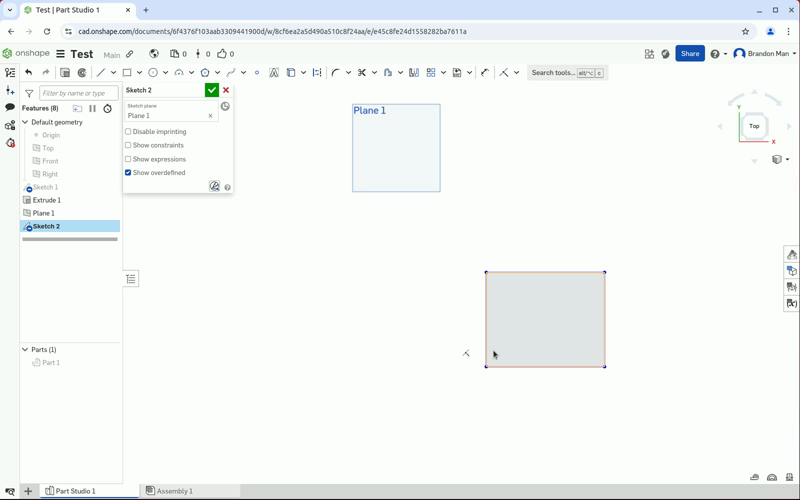
scroll(6)
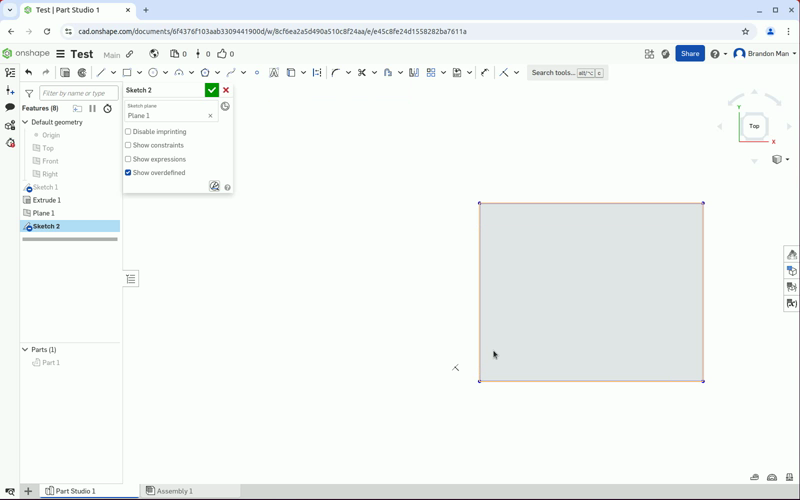
scroll(6)
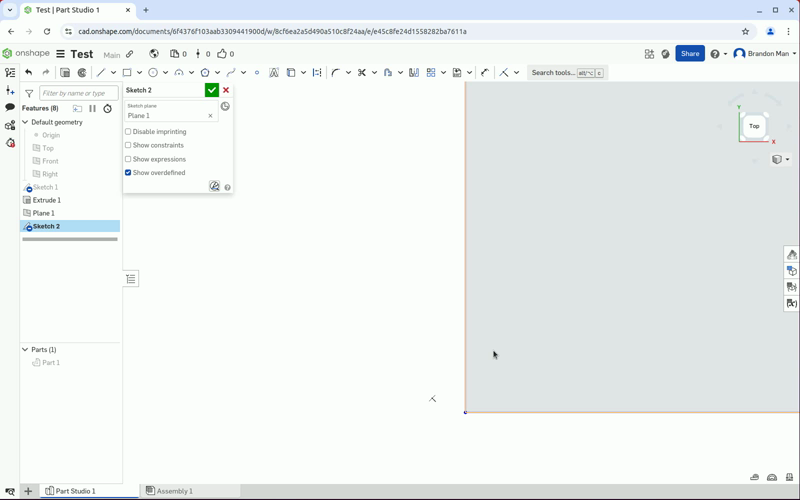
click(493, 350)
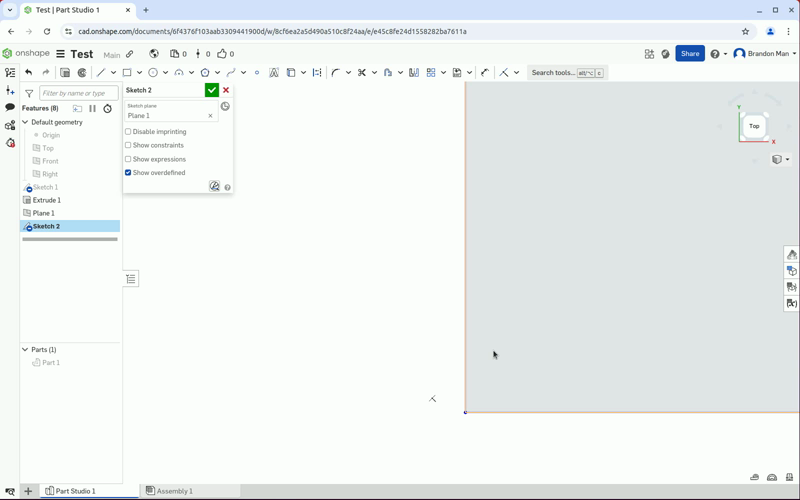
scroll(-6)
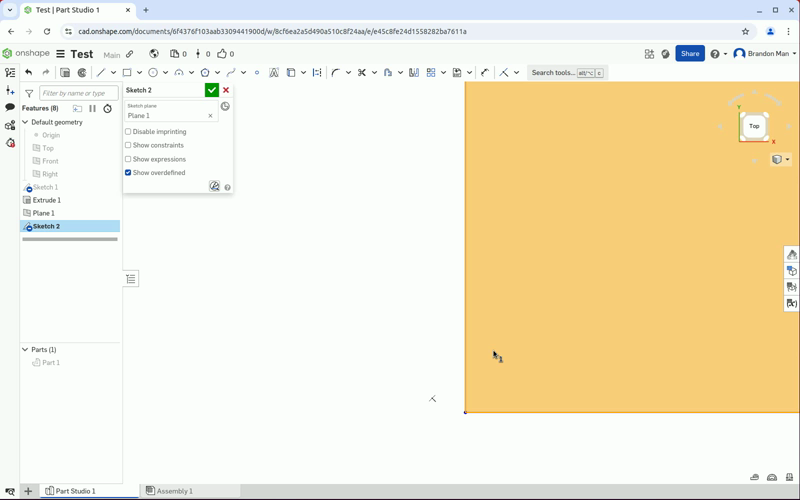
scroll(-6)
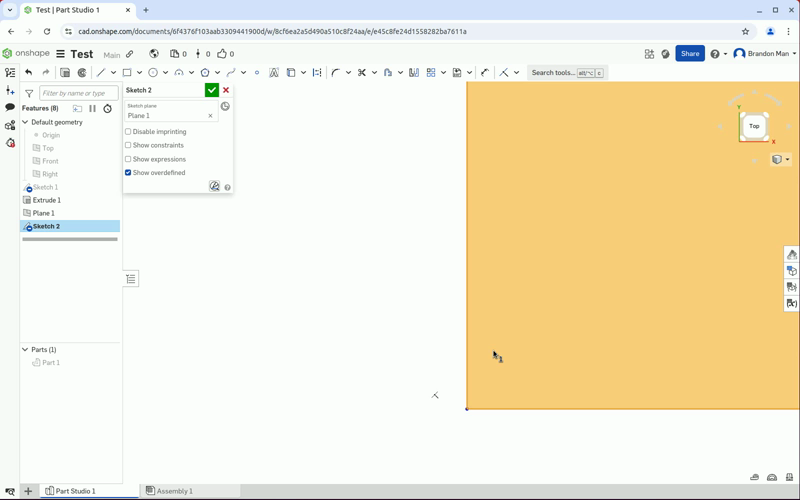
scroll(-6)
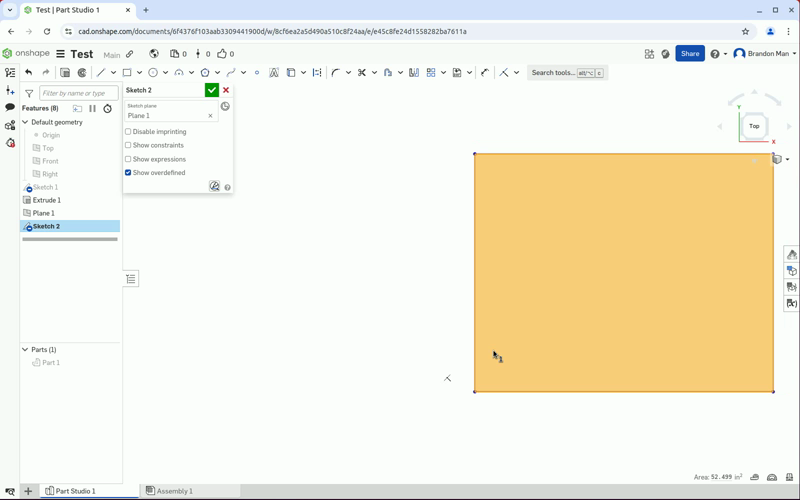
scroll(-6)
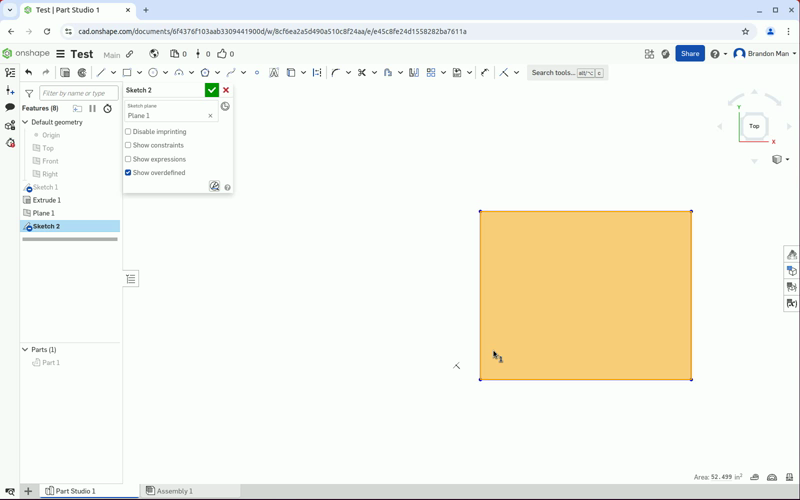
scroll(-6)
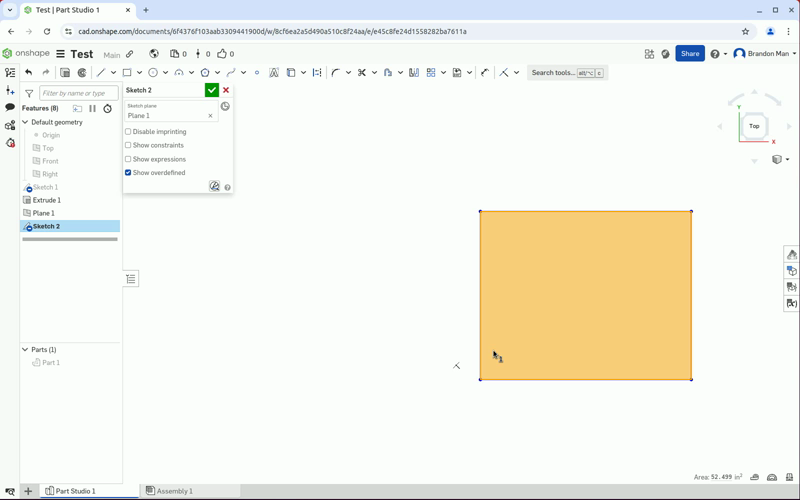
scroll(-6)
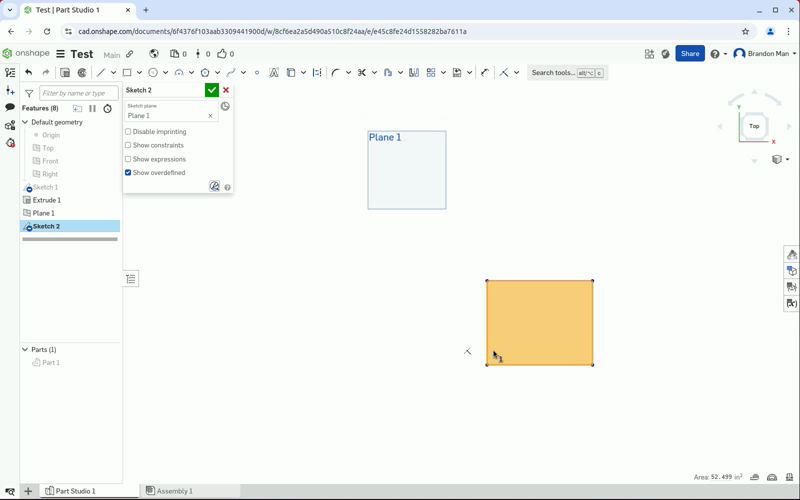
scroll(-6)
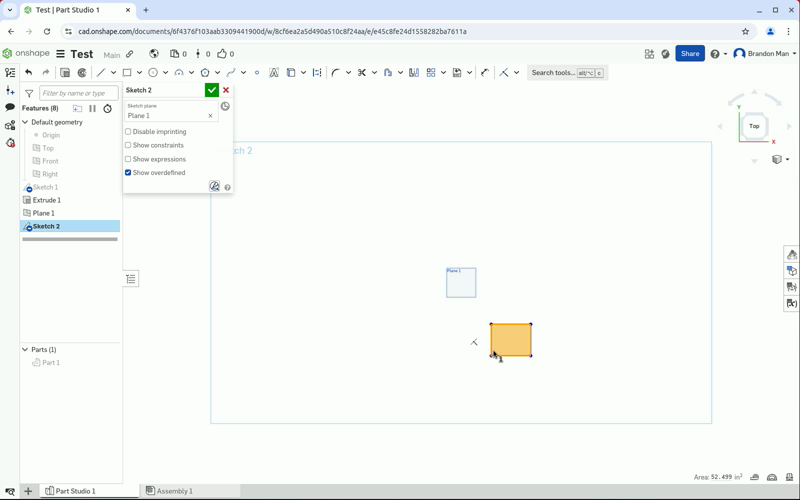
mouse_move(73, 352)
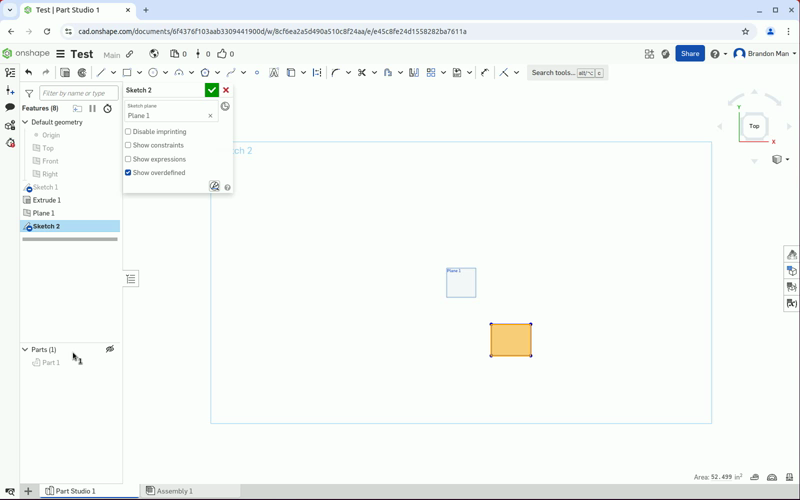
key(shift+y)
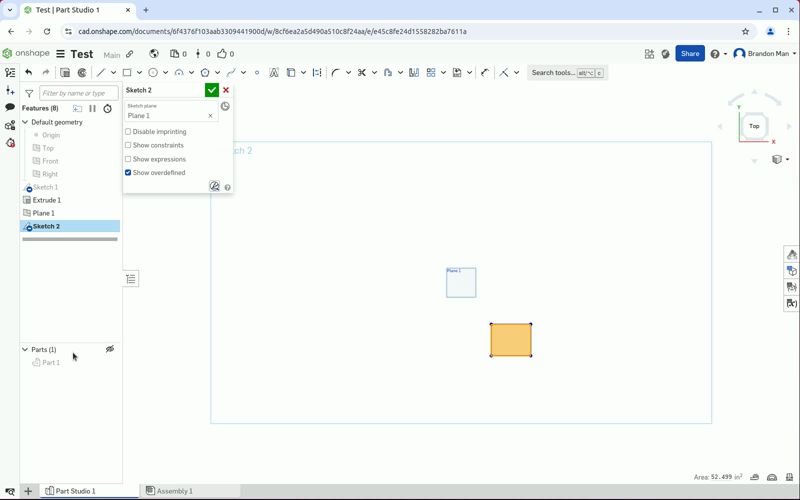
key(shift+e)
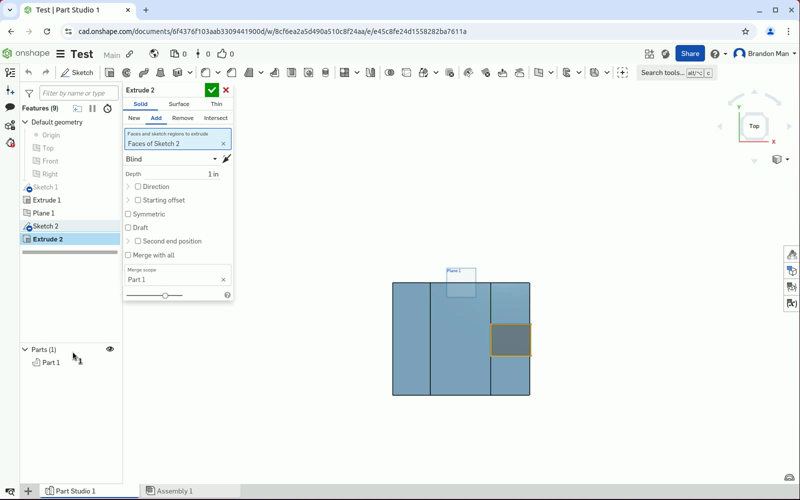
mouse_move(143, 106)
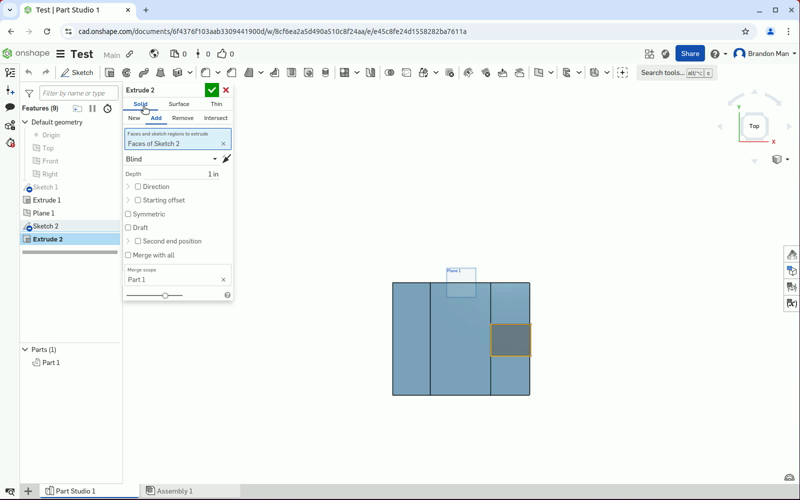
click(143, 106)
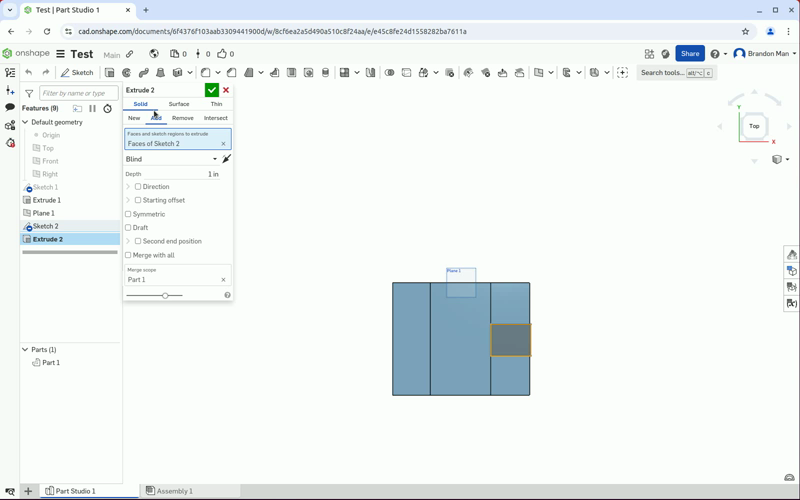
mouse_move(186, 120)
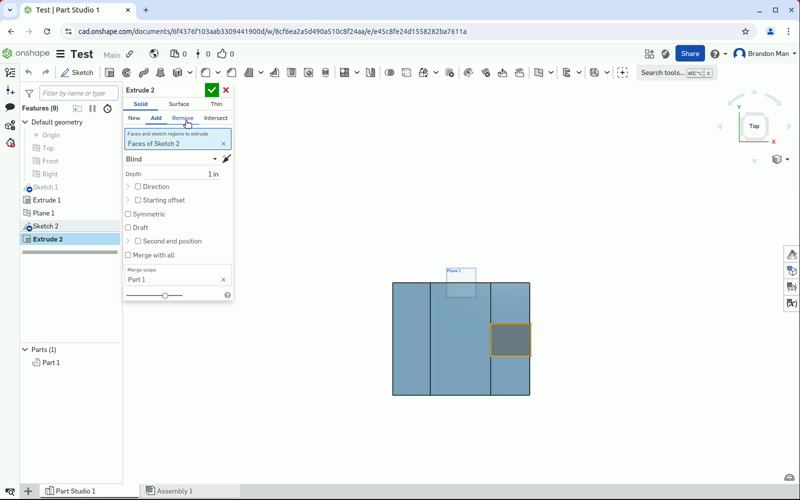
click(186, 120)
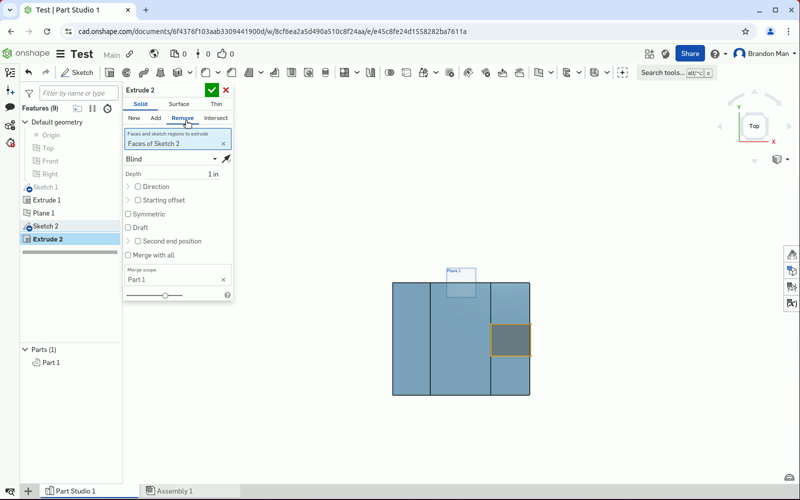
key(tab, 4)
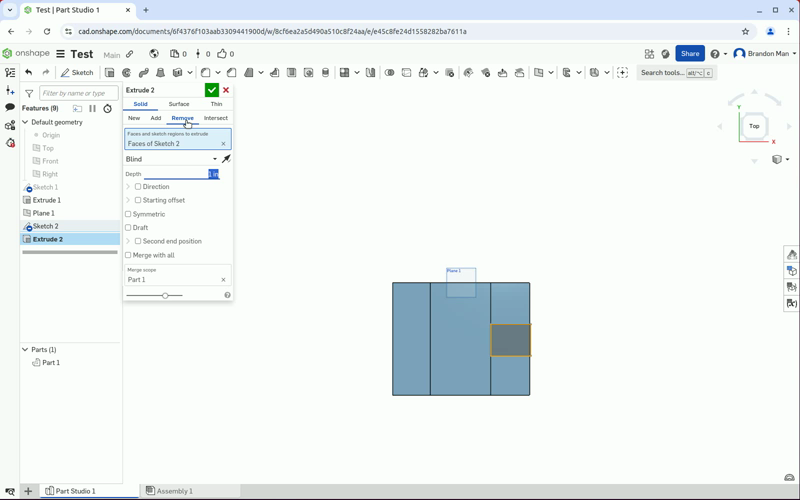
text(8.906)
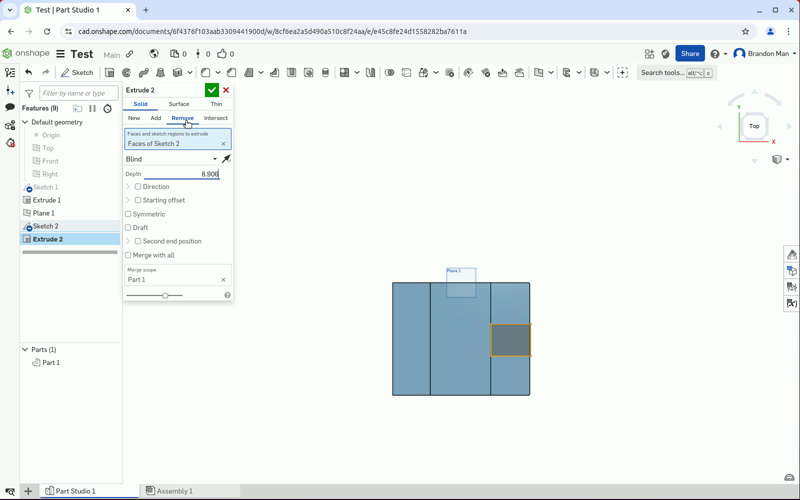
key(tab, 6)
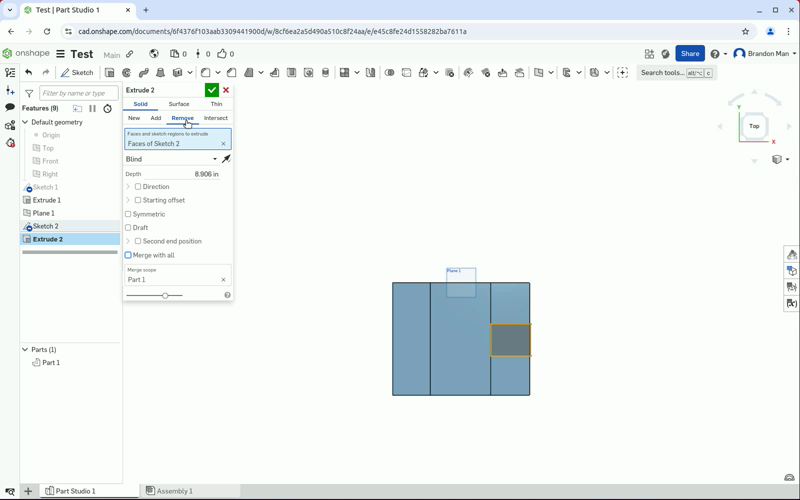
key(space)
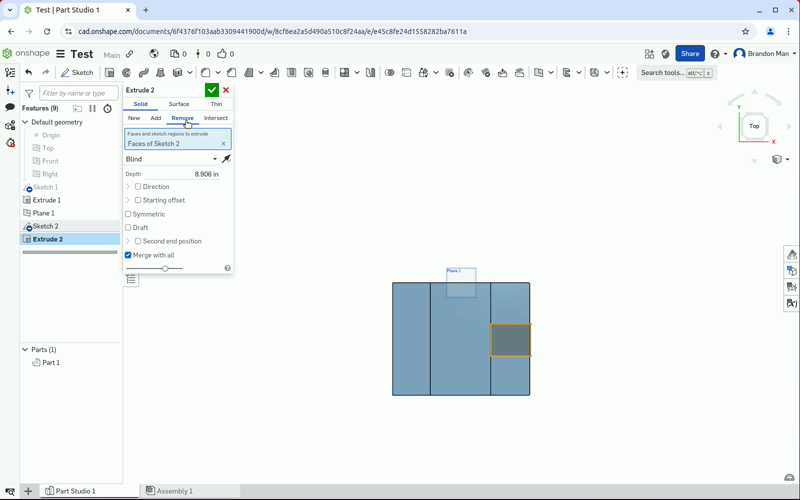
key(enter)
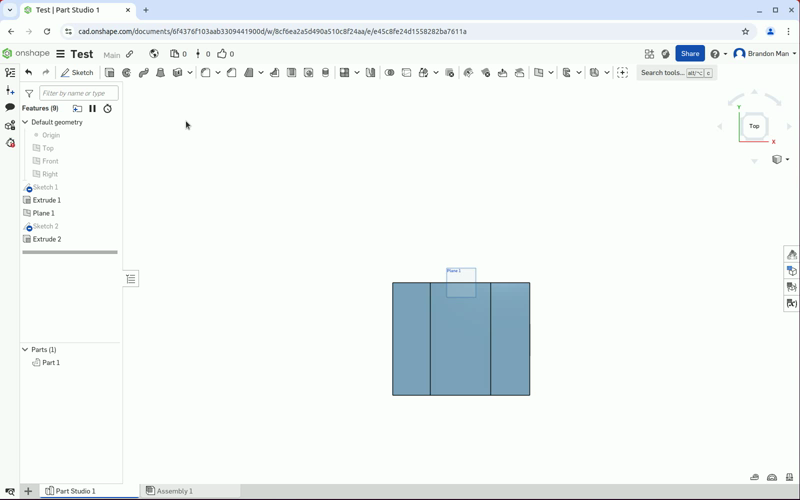
key(shift+h)
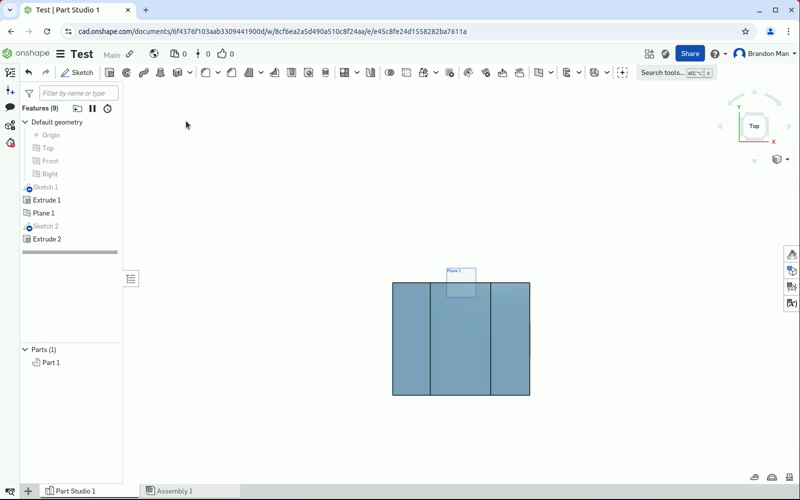
key(shift+h)
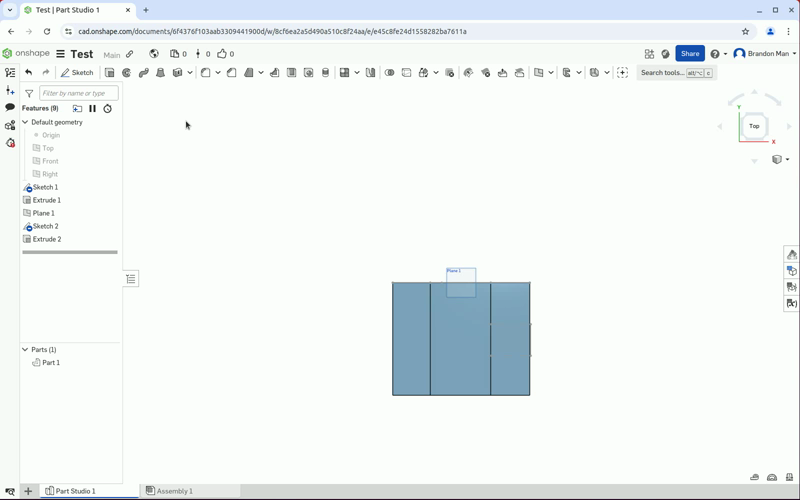
key(shift+7)
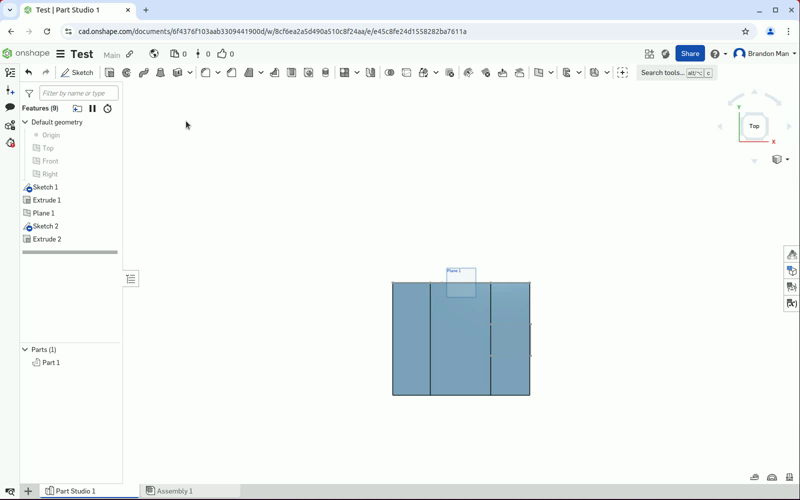
key(up, 3)
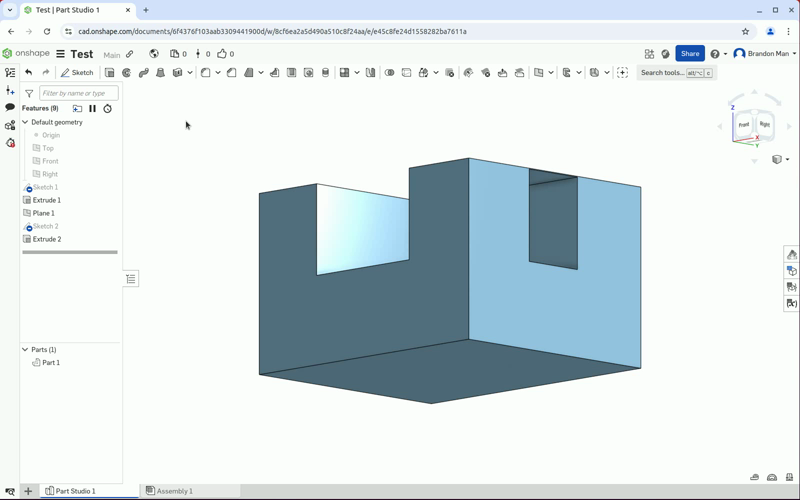
key(left, 3)
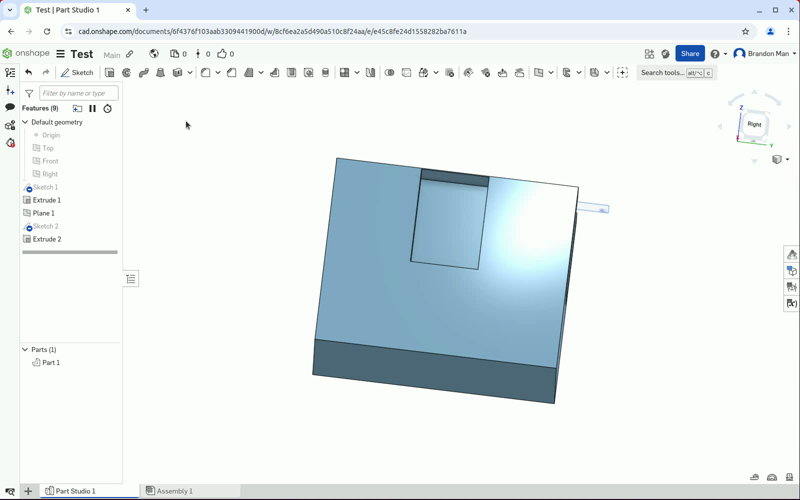
key(right, 3)
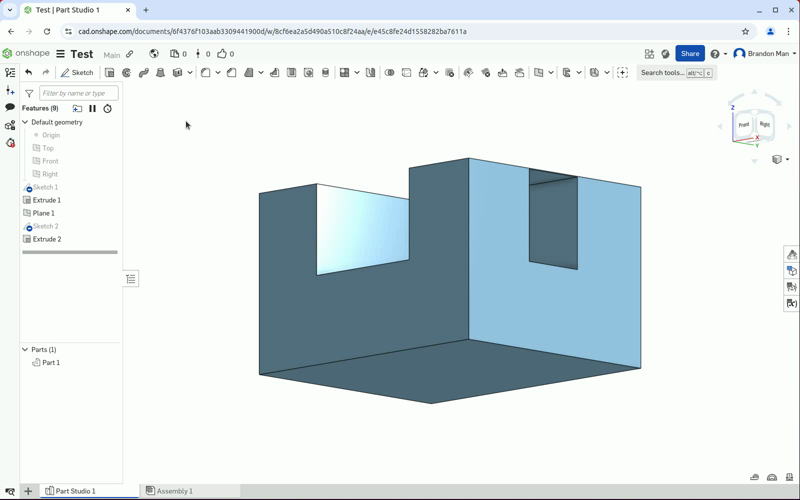
key(down, 3)
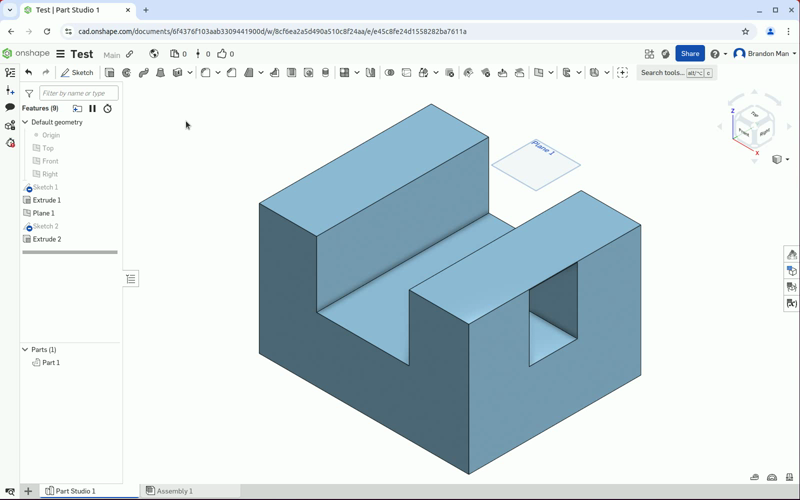
mouse_move(73, 189)
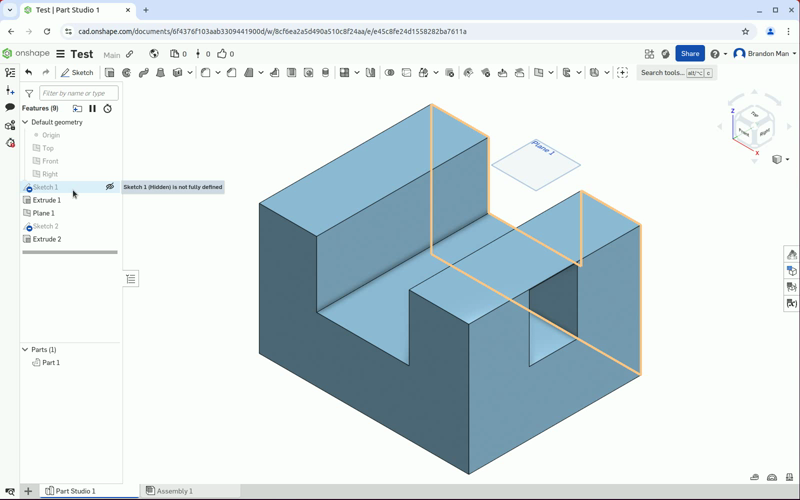
click(73, 189)